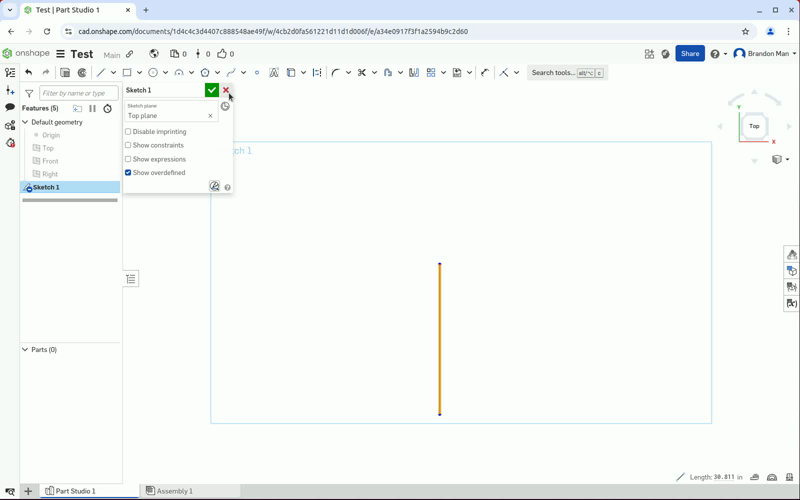
key(shift+h)
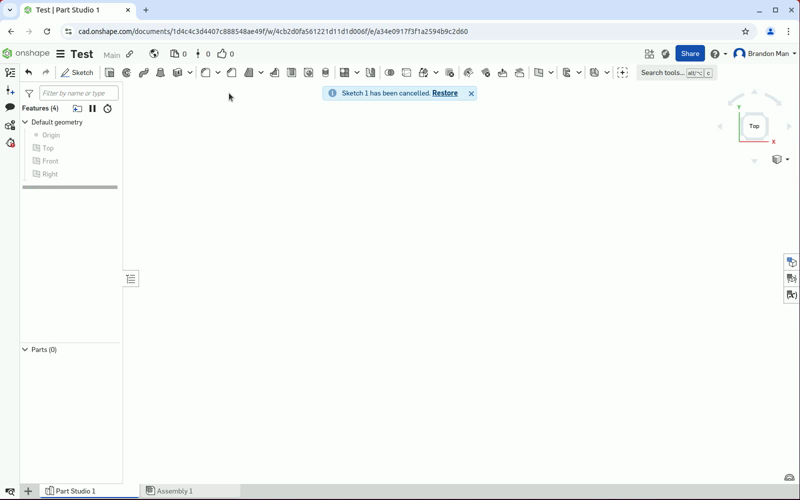
mouse_move(73, 352)
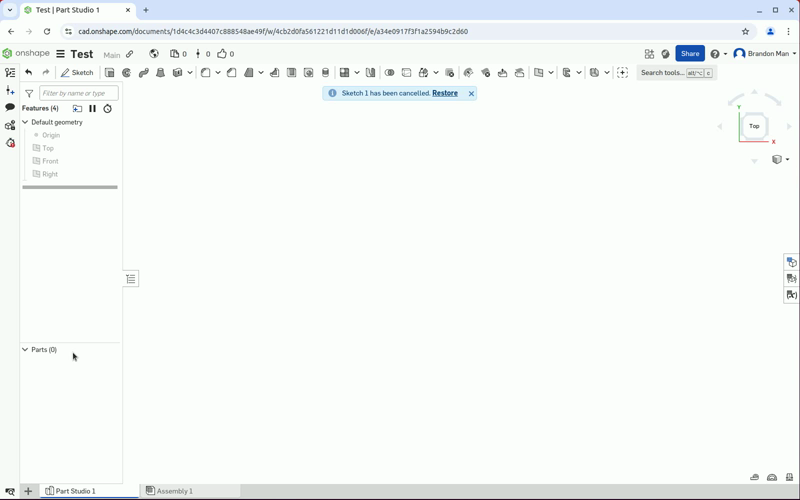
key(y)
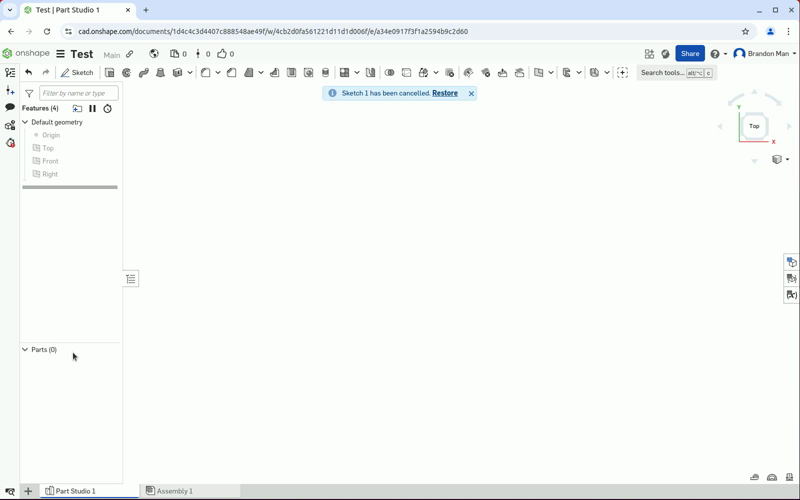
key(shift+p)
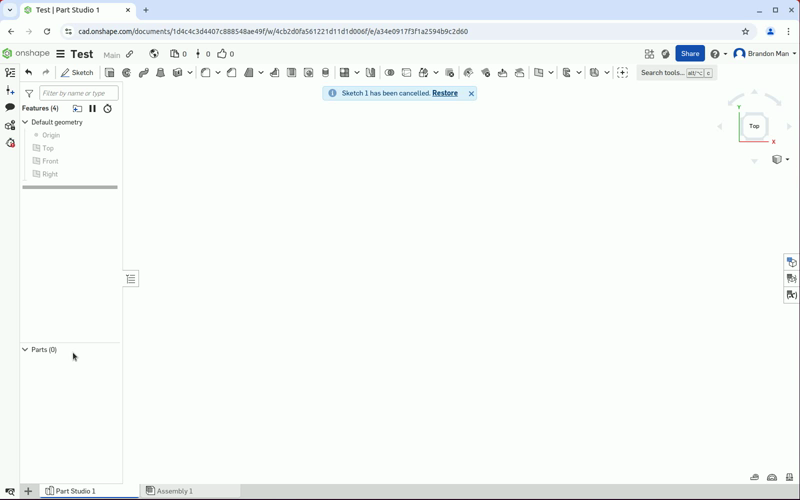
key(space)
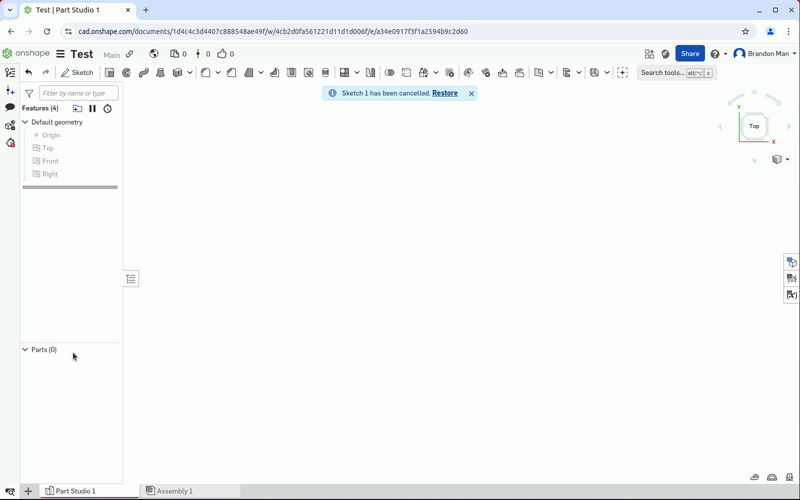
key_down(shift)
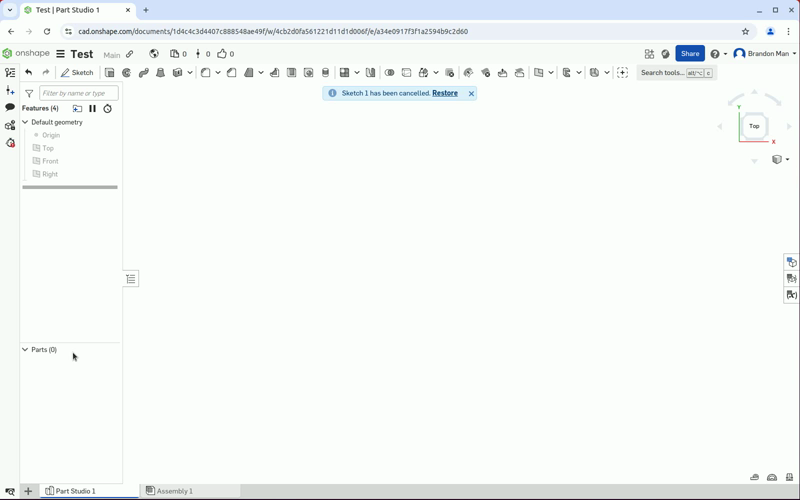
key(up)
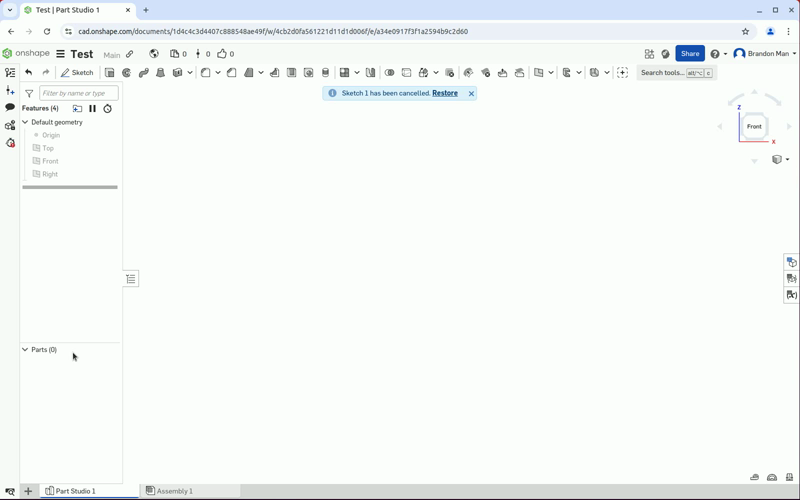
key_up(shift)
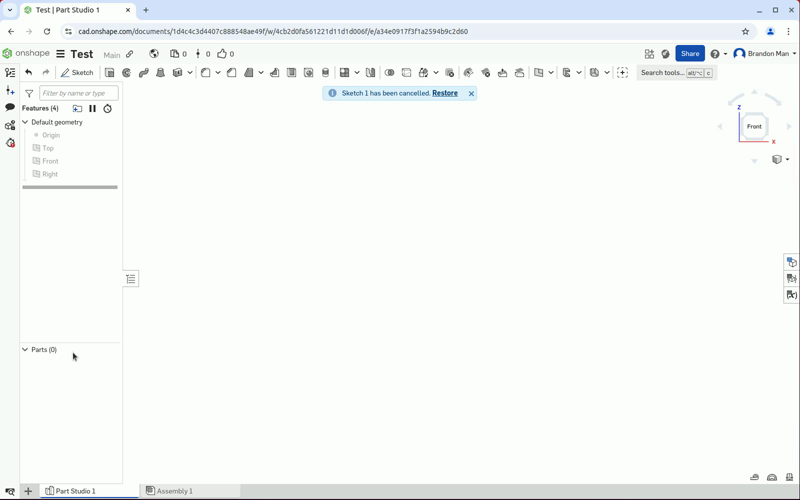
mouse_move(73, 352)
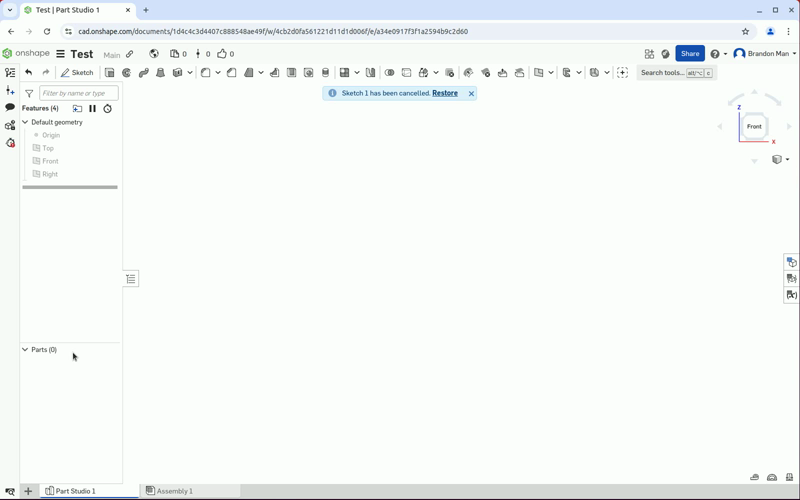
key(shift+y)
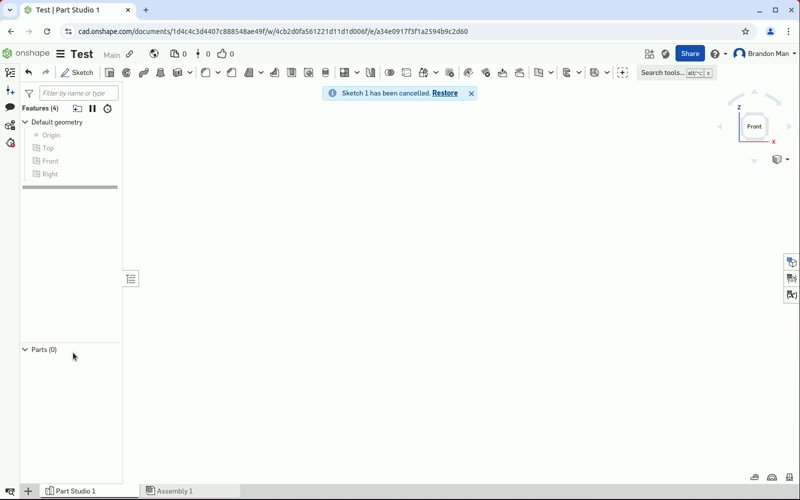
key(shift+s)
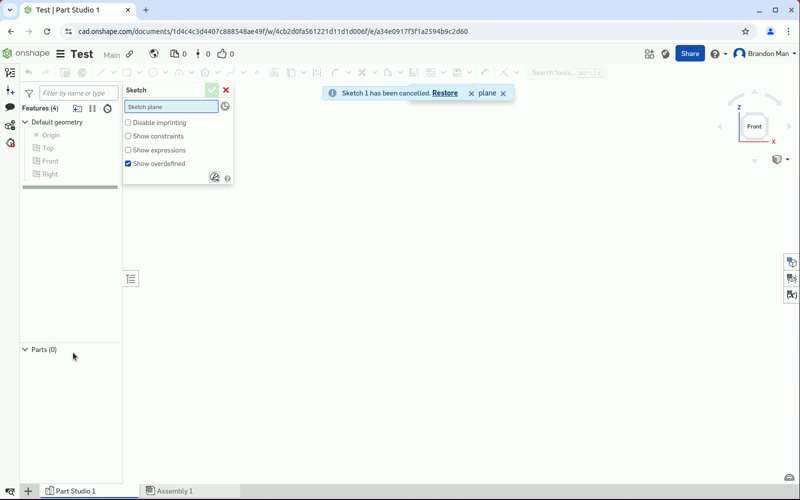
mouse_move(73, 163)
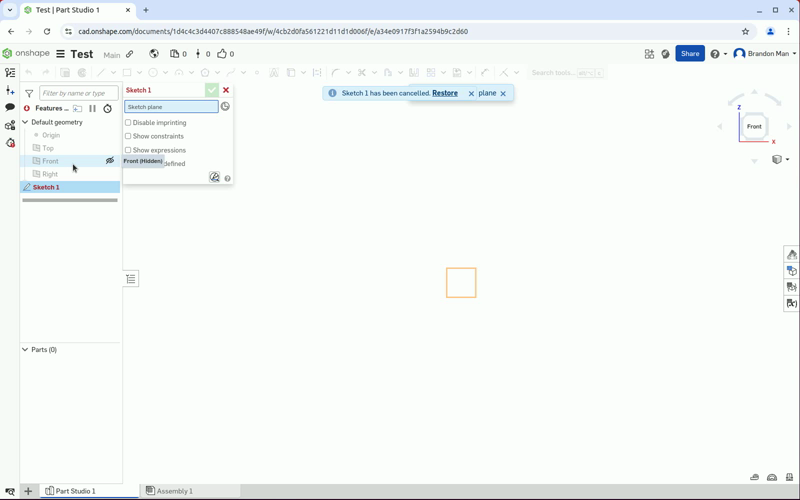
click(73, 163)
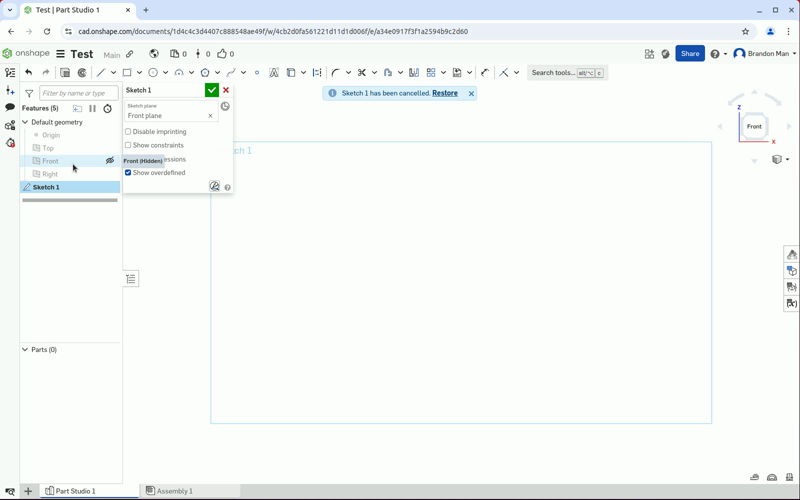
mouse_move(73, 352)
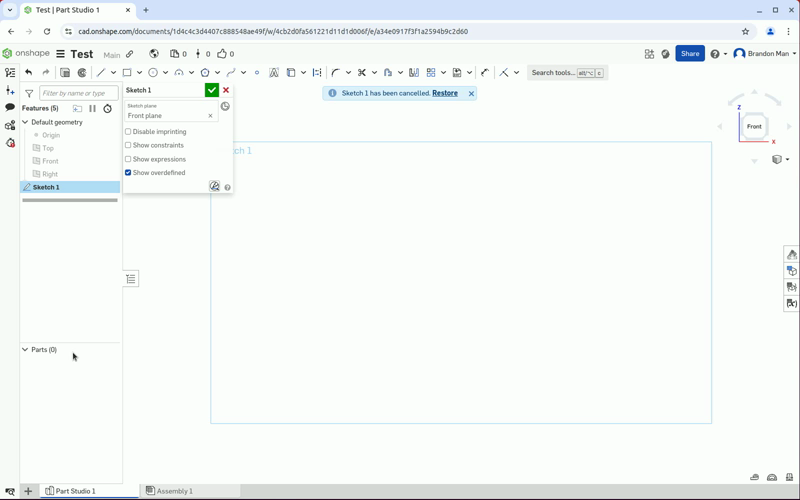
key(y)
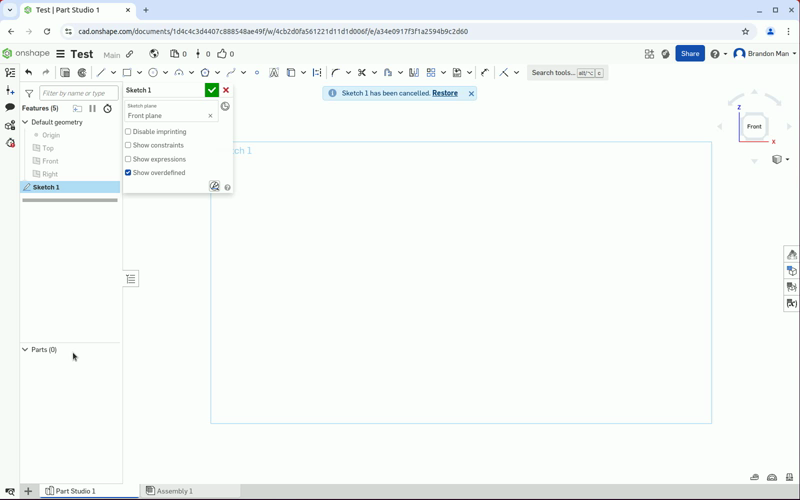
key(l)
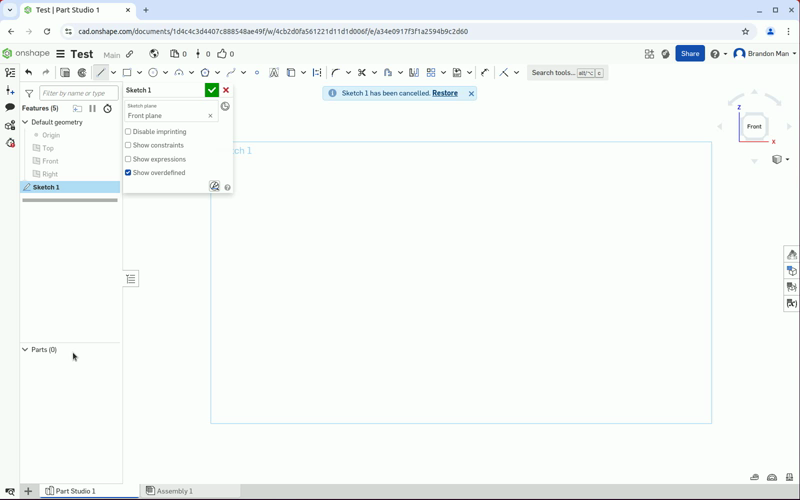
key_down(shift)
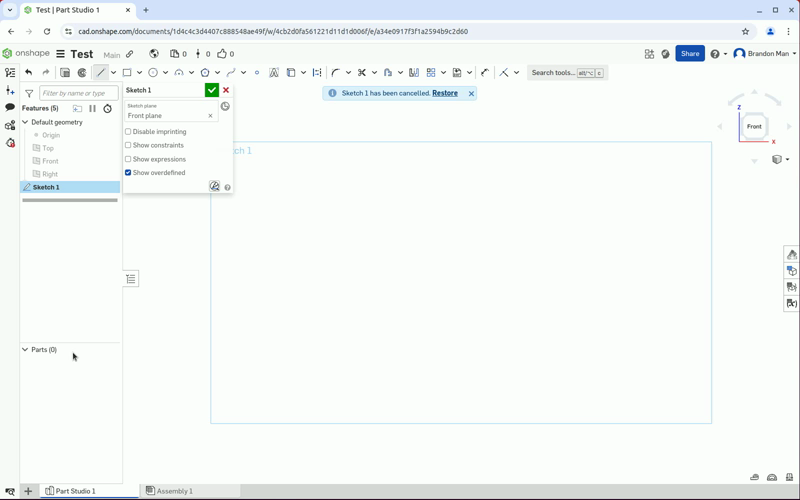
mouse_move(348, 265)
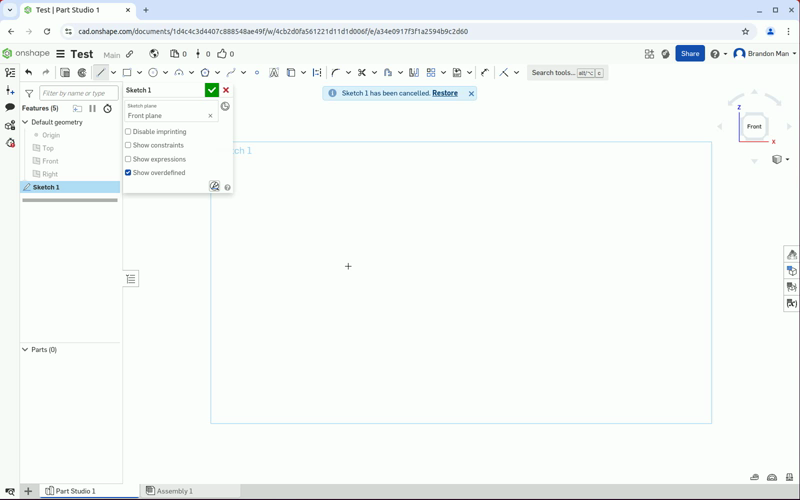
click(348, 265)
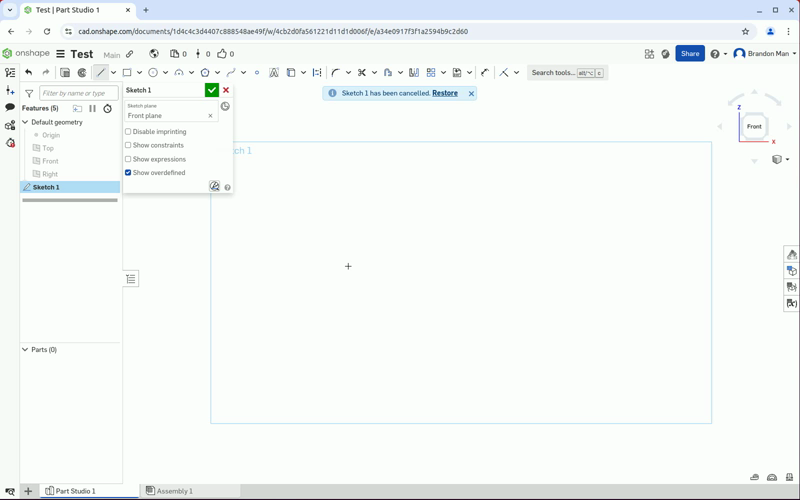
key_up(shift)
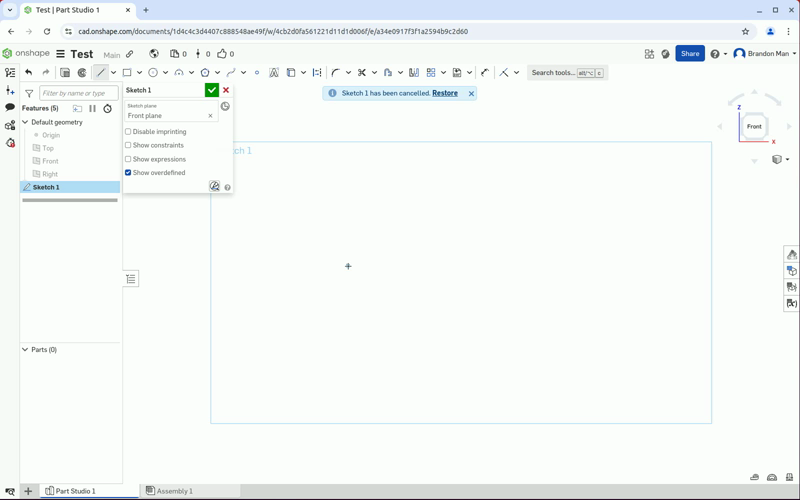
key_down(shift)
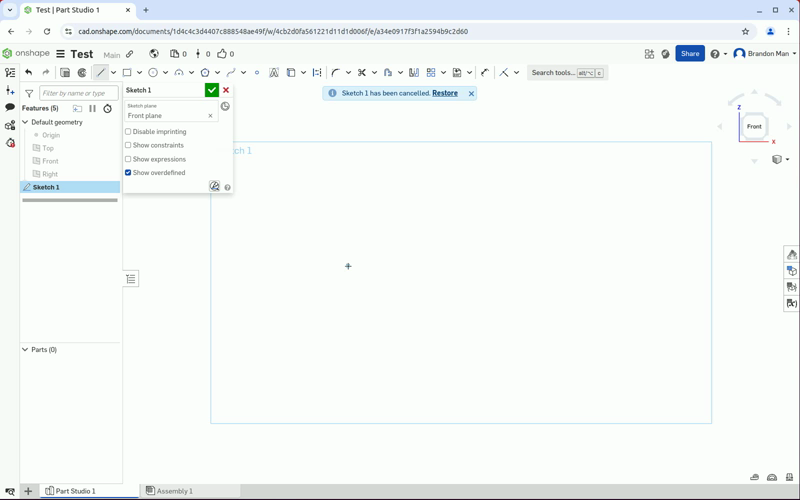
mouse_move(481, 265)
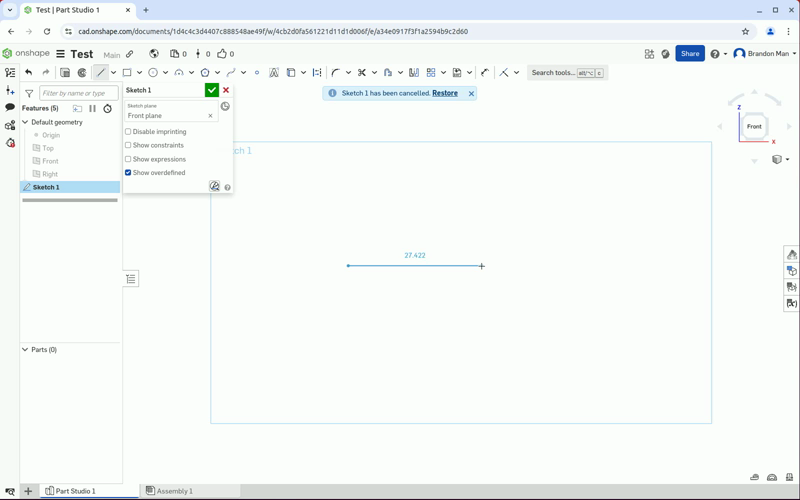
click(481, 265)
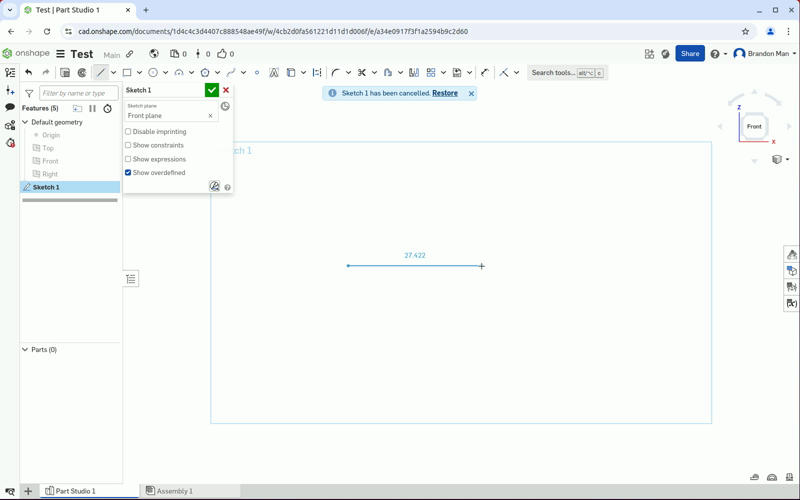
key_up(shift)
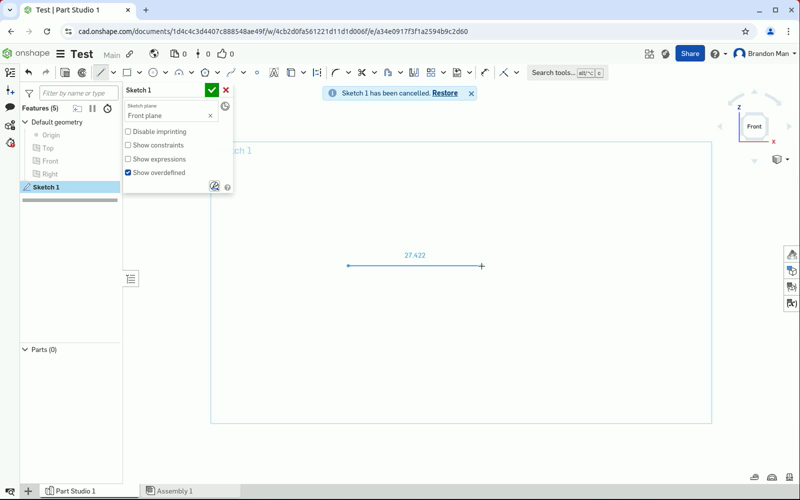
key_down(shift)
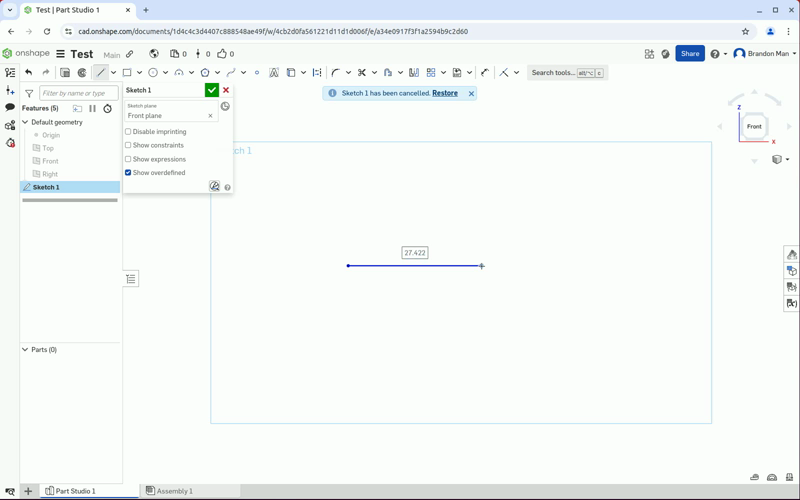
mouse_move(481, 198)
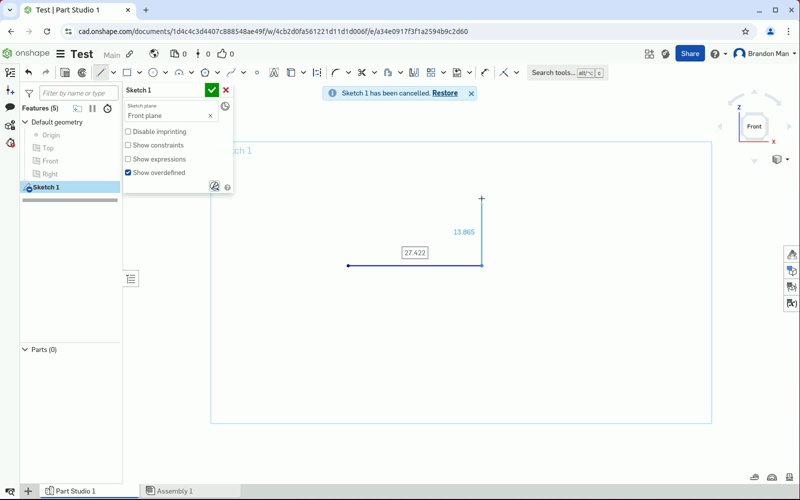
click(481, 198)
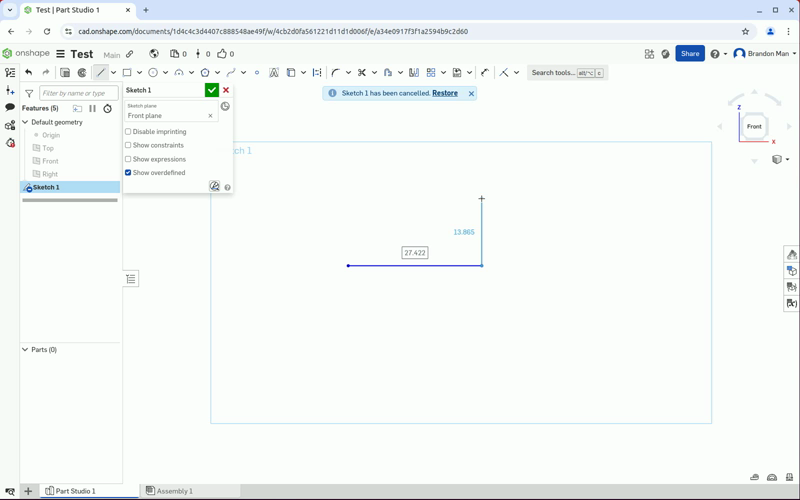
key_up(shift)
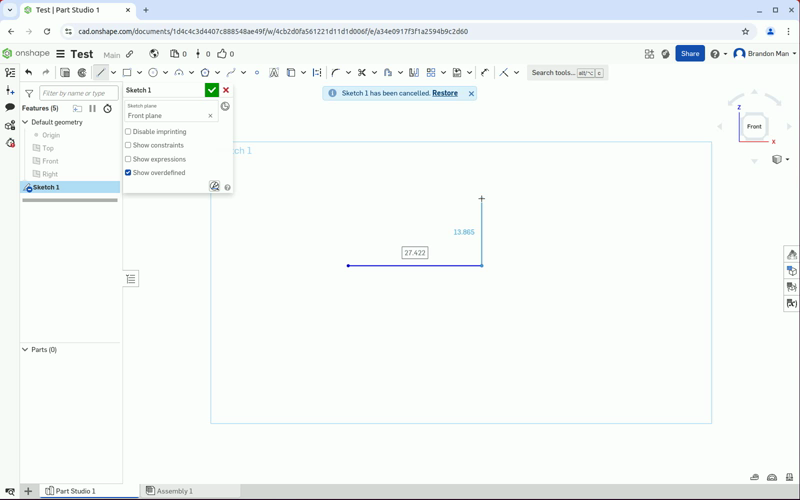
key_down(shift)
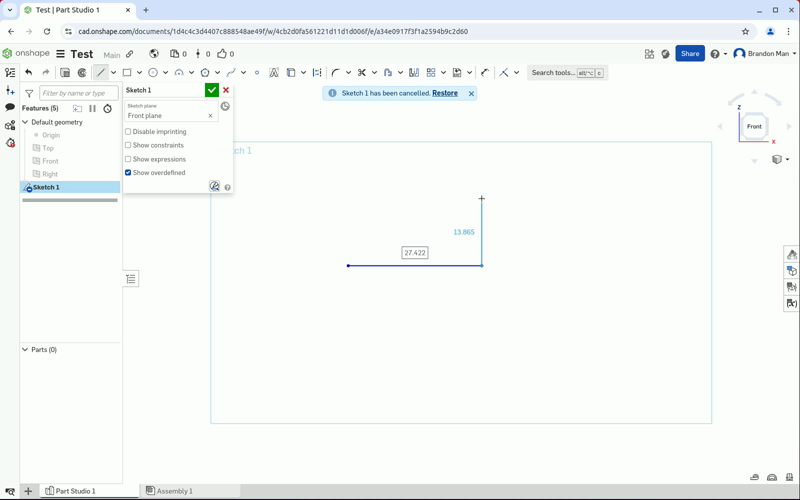
mouse_move(348, 198)
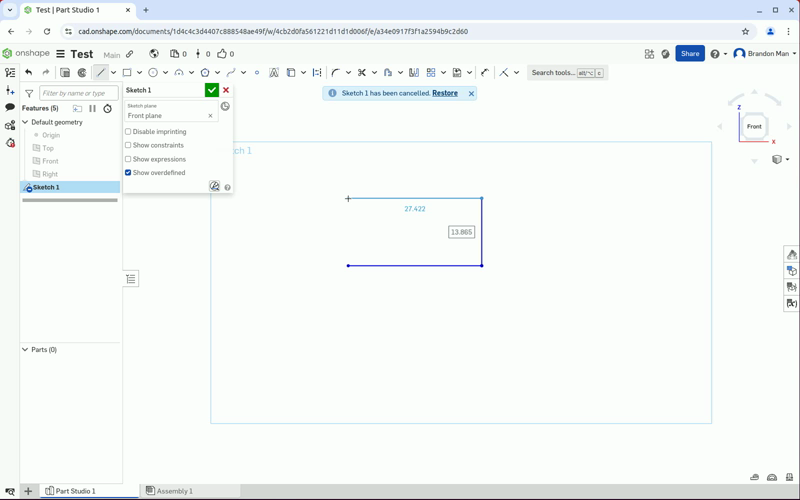
click(348, 198)
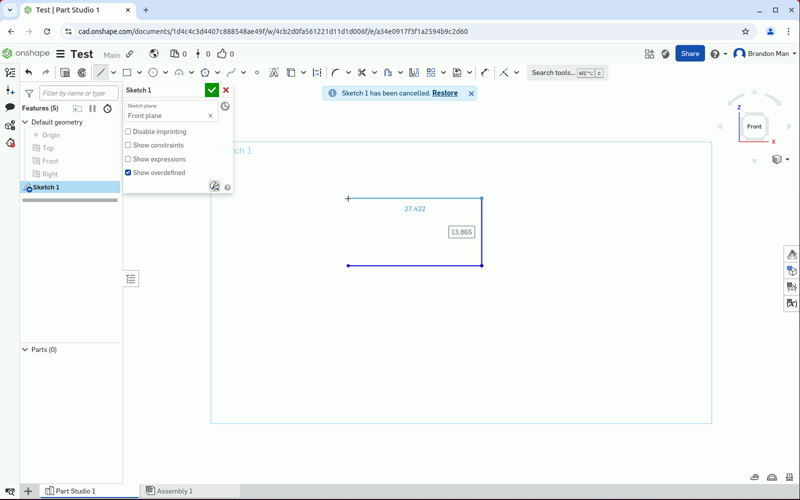
key_up(shift)
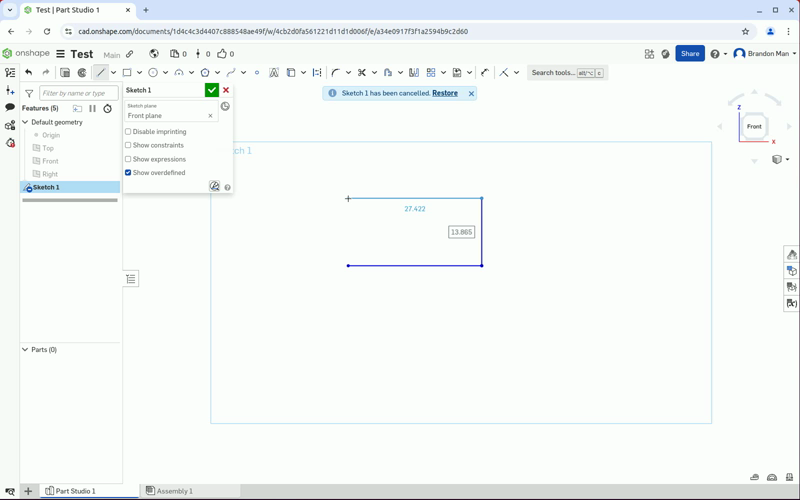
key_down(shift)
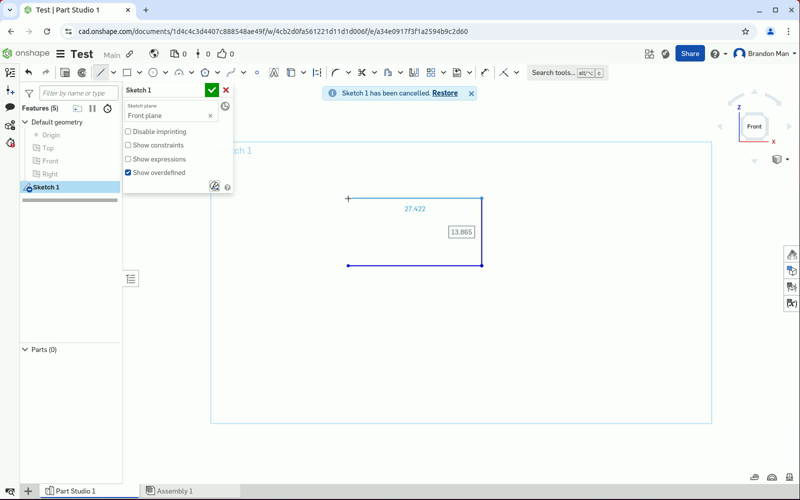
mouse_move(348, 265)
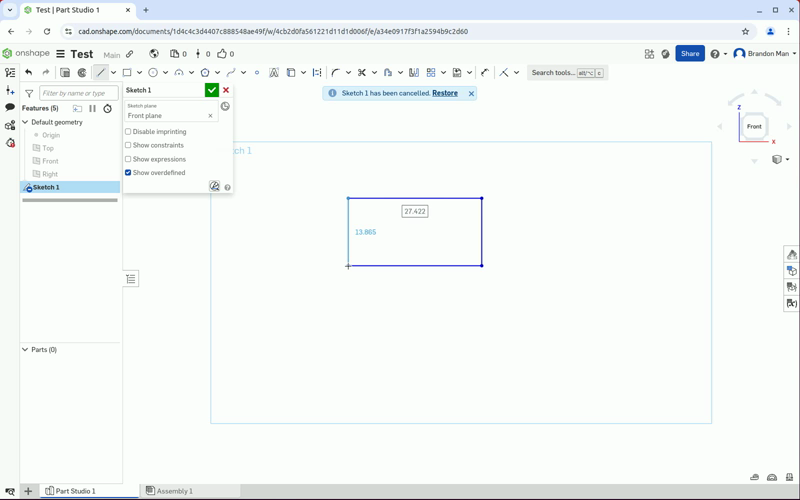
key_up(shift)
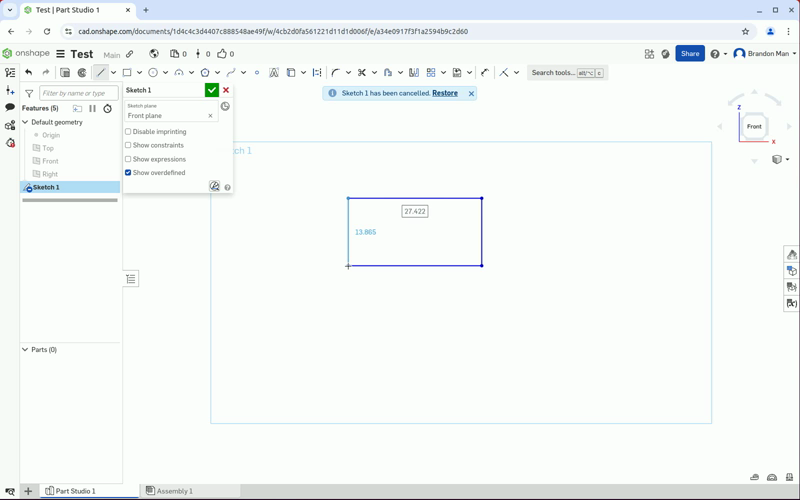
click(348, 265)
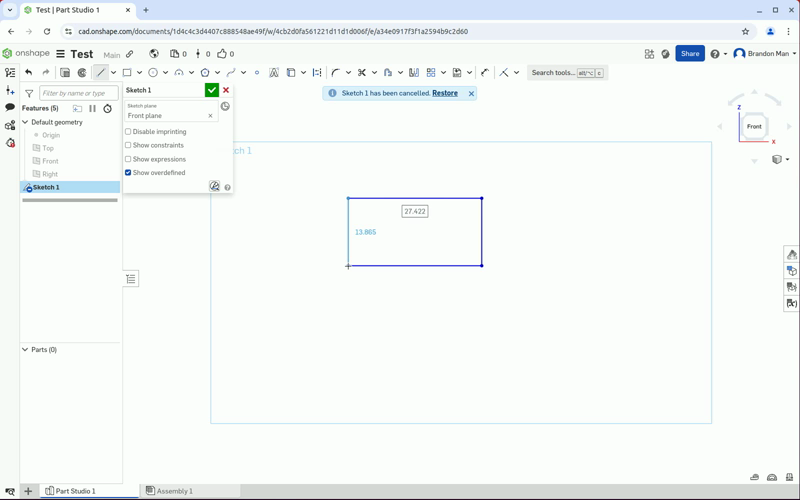
key(esc)
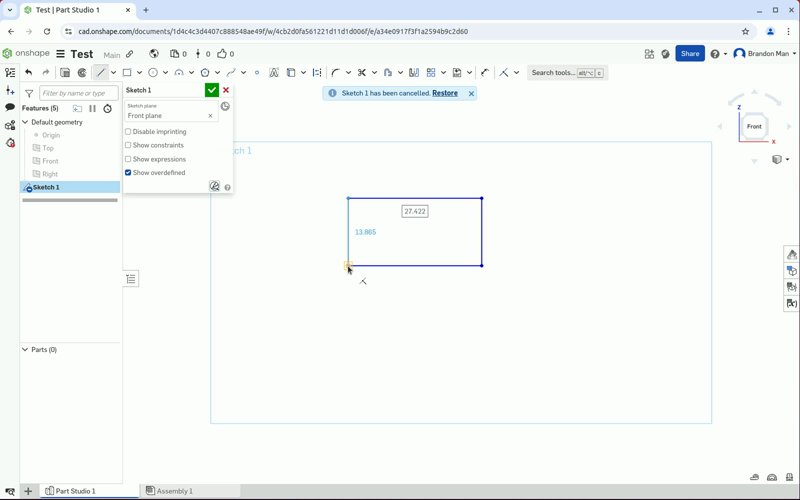
key(l)
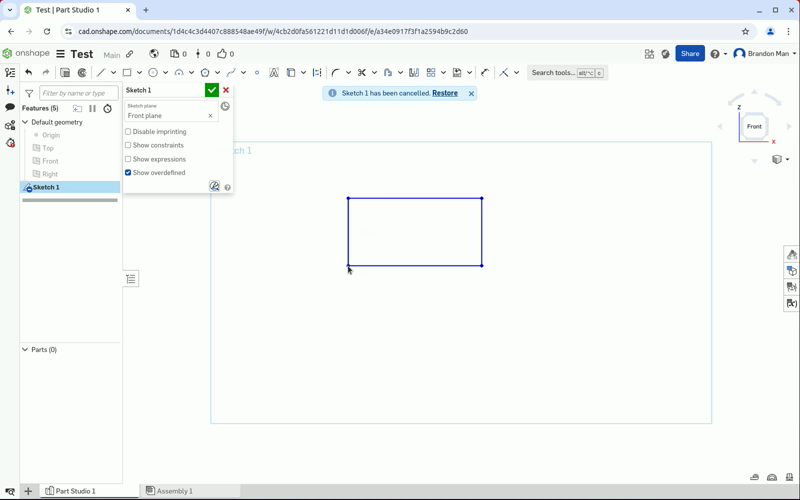
key_down(shift)
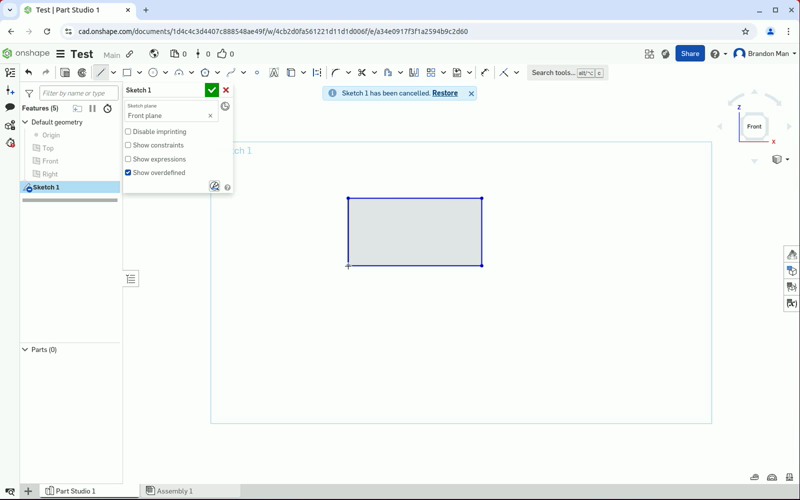
mouse_move(445, 221)
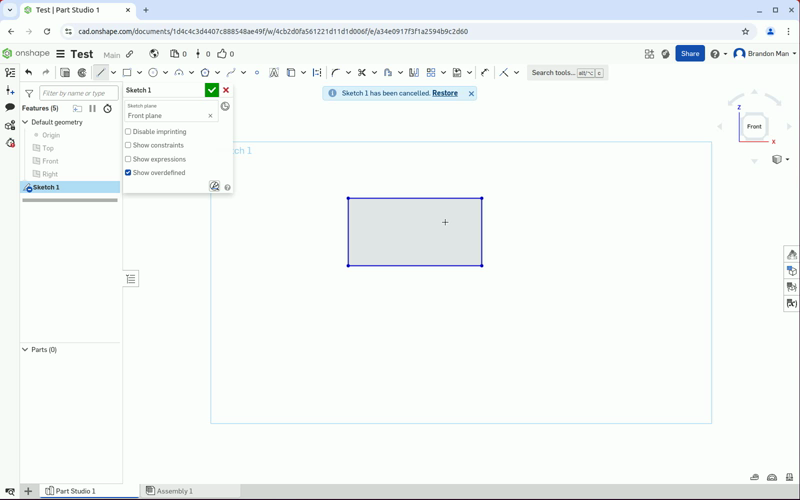
click(445, 221)
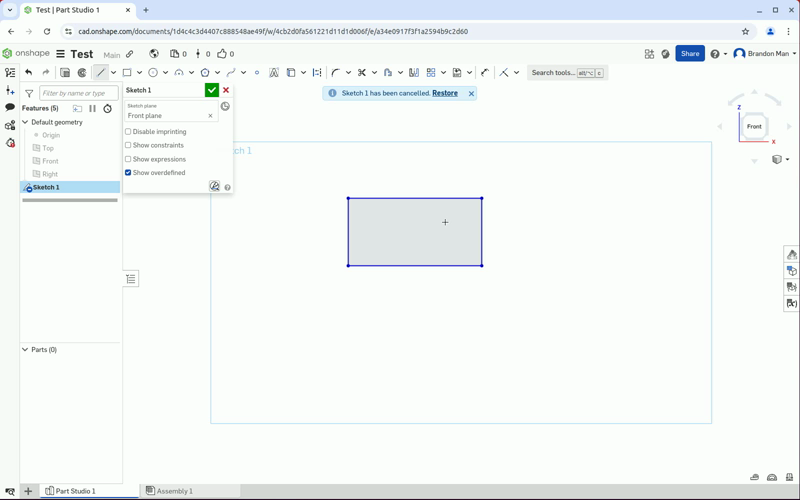
key_up(shift)
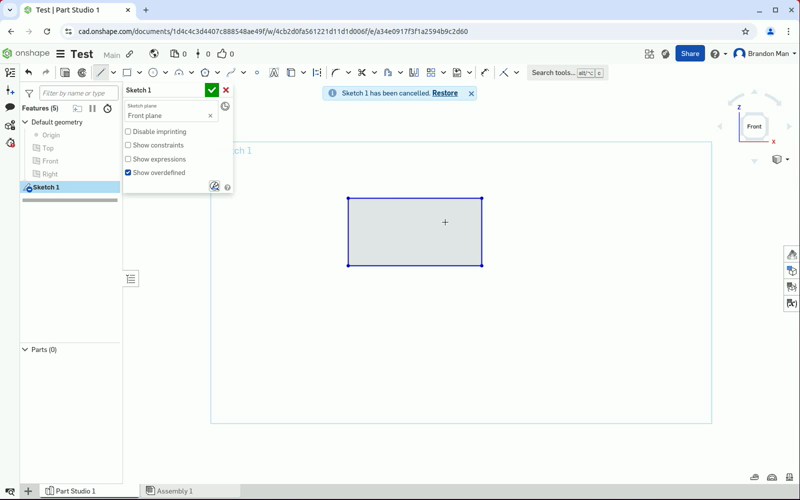
key_down(shift)
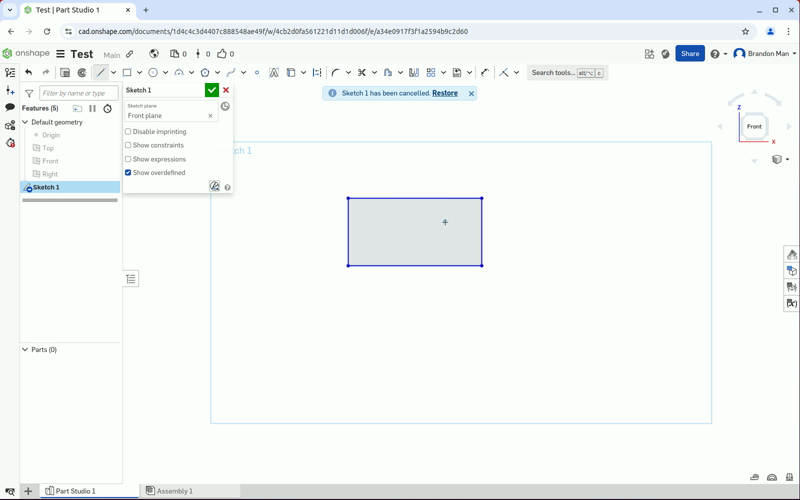
mouse_move(475, 221)
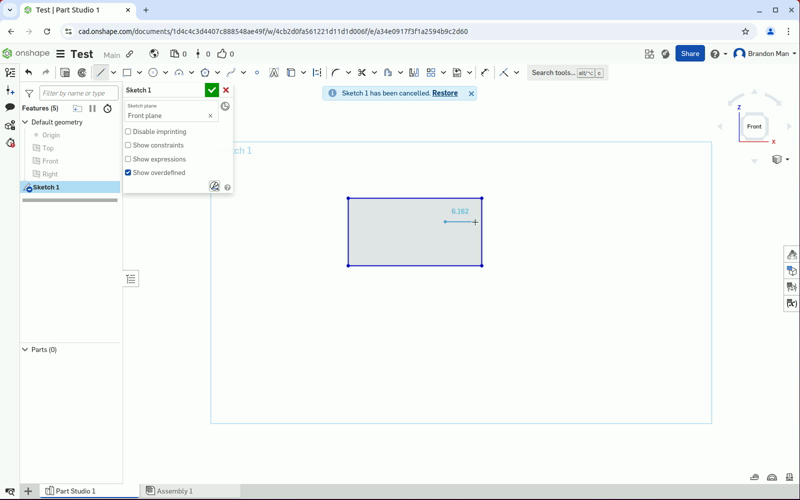
mouse_move(467, 221)
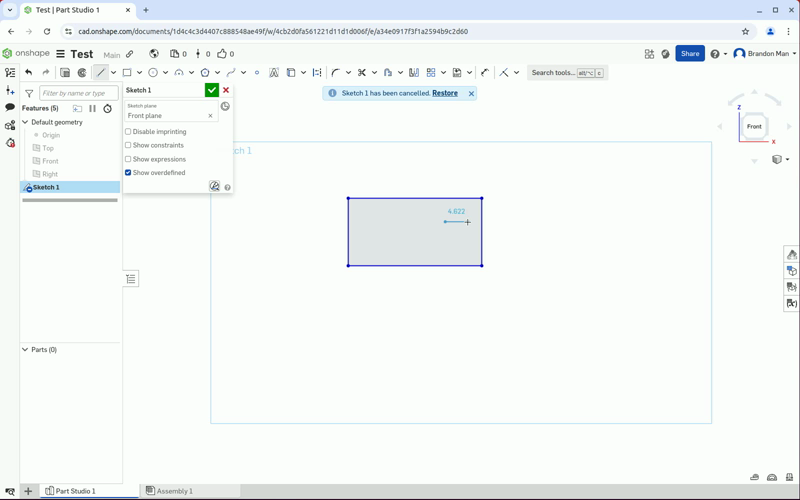
click(467, 221)
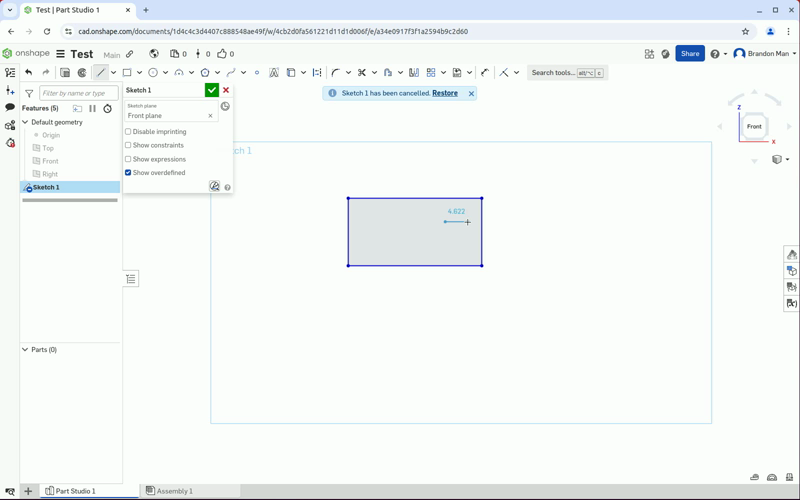
key_up(shift)
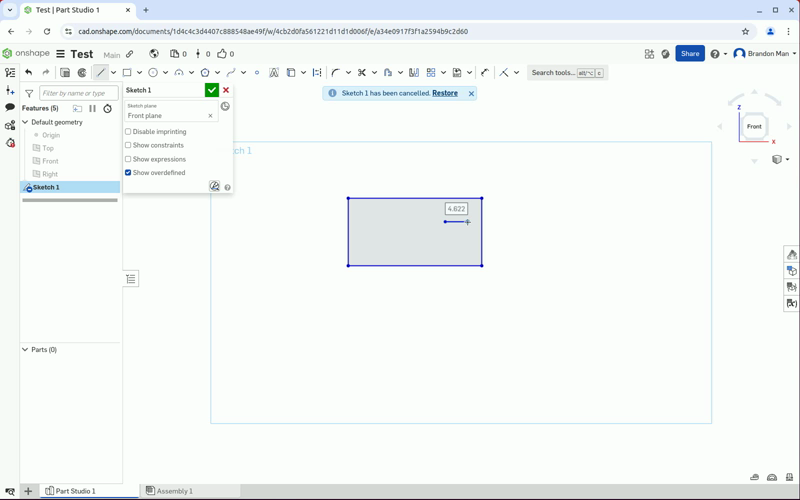
key_down(shift)
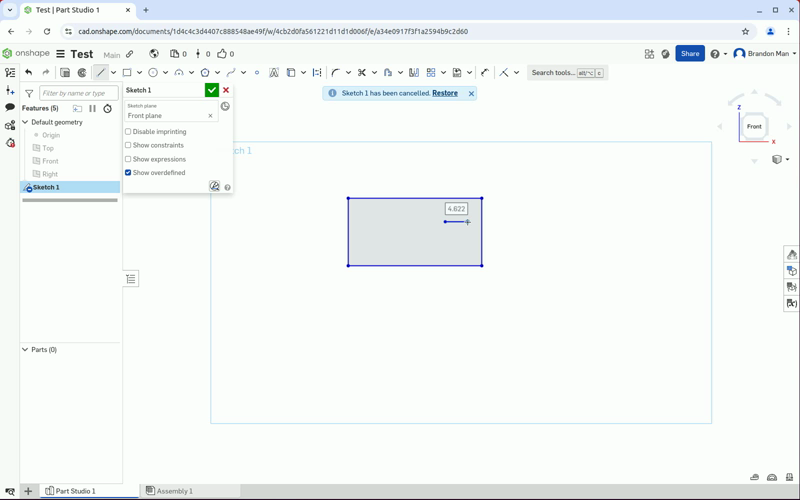
mouse_move(497, 221)
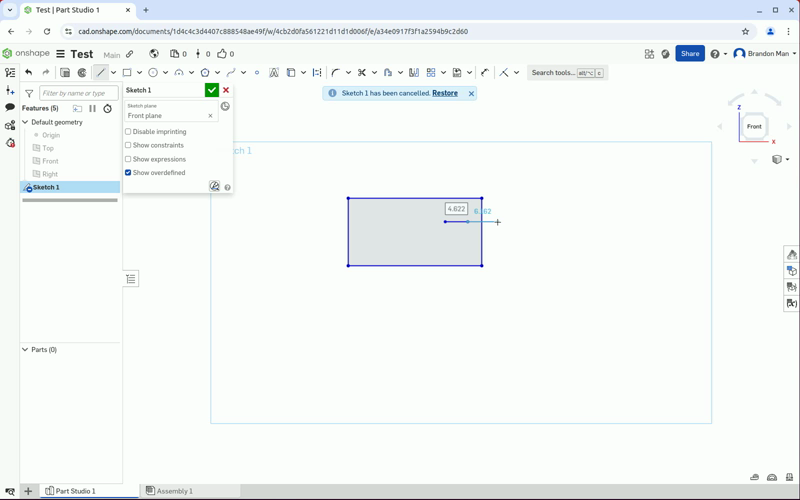
mouse_move(467, 210)
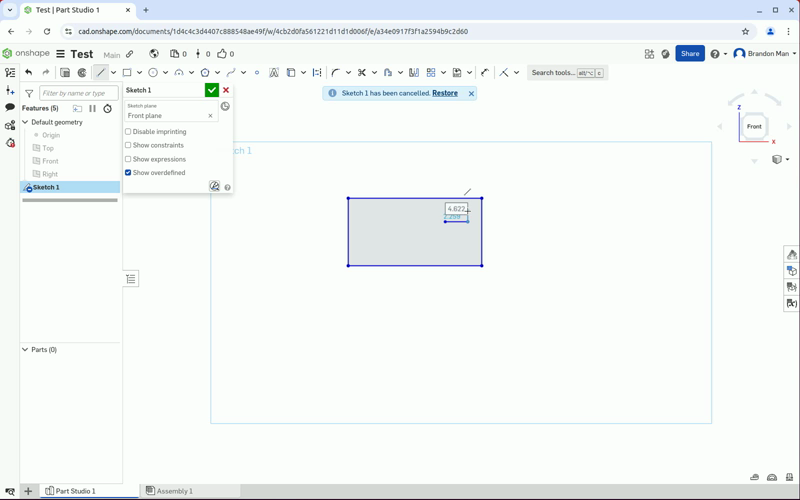
click(467, 210)
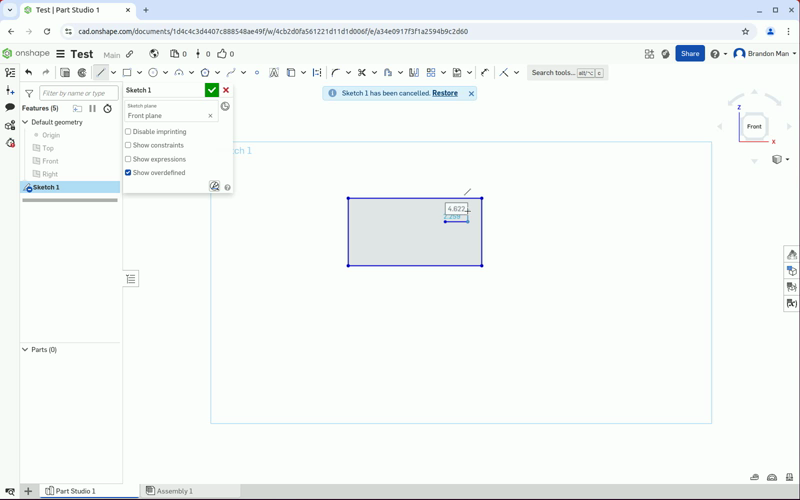
key_up(shift)
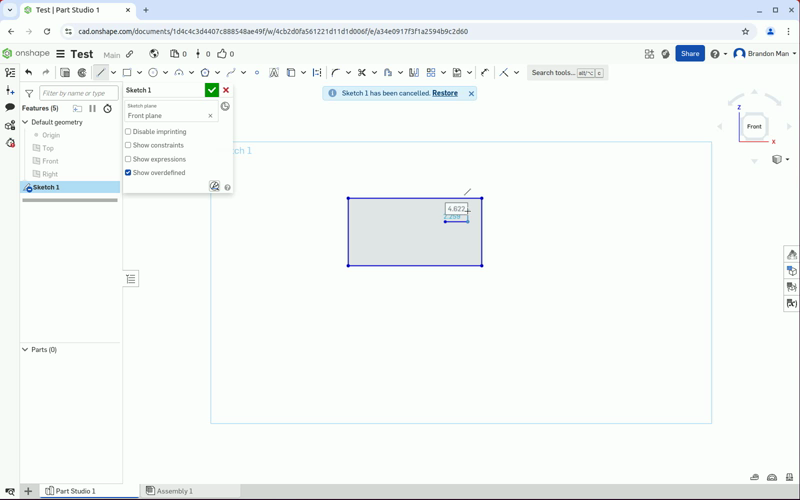
key_down(shift)
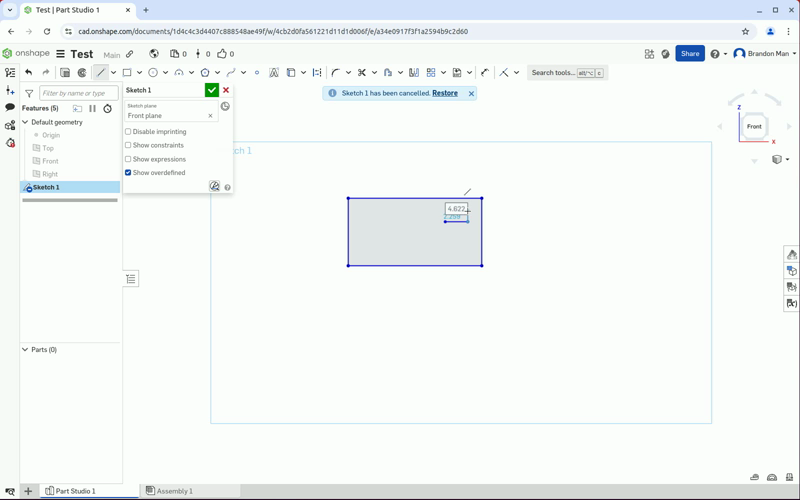
mouse_move(497, 210)
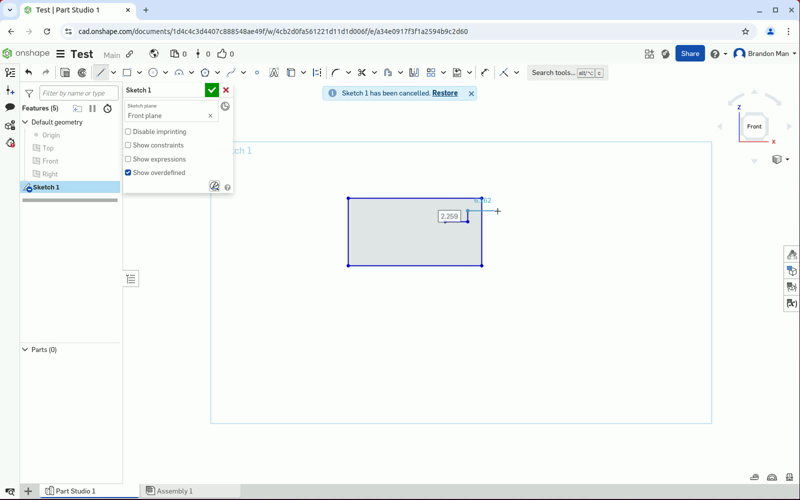
mouse_move(445, 210)
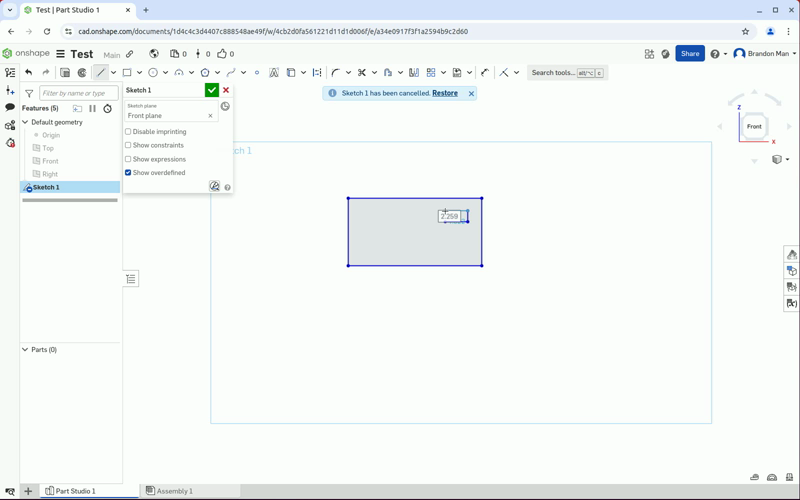
click(445, 210)
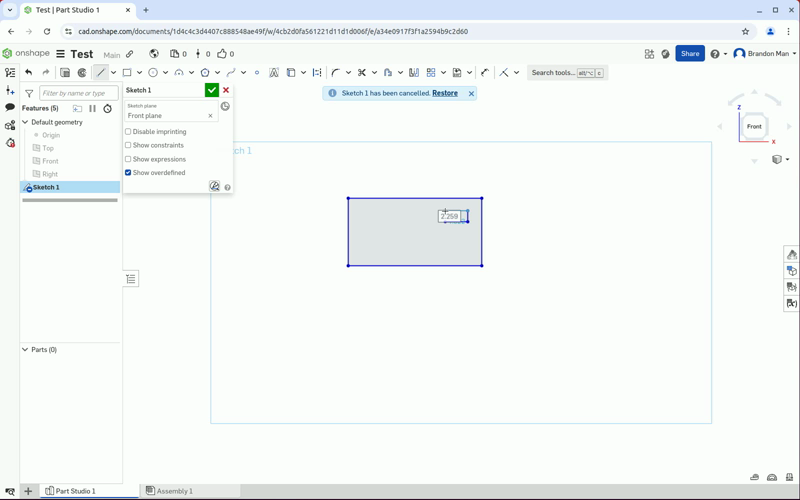
key_up(shift)
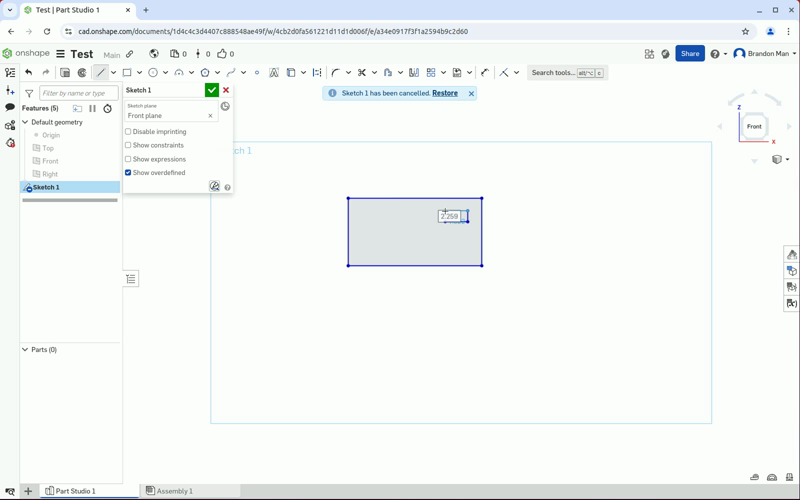
mouse_move(475, 210)
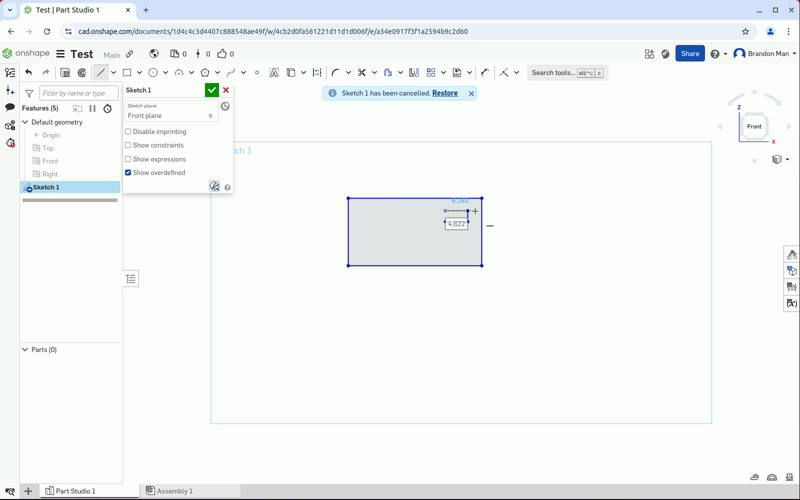
key_down(shift)
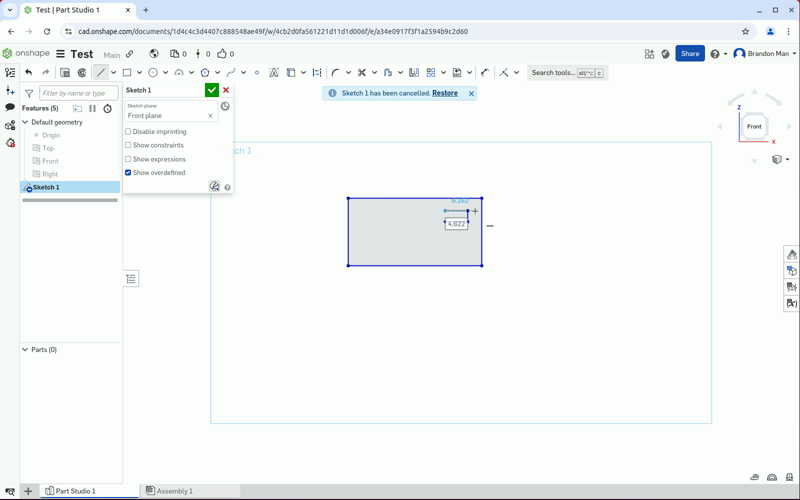
mouse_move(445, 221)
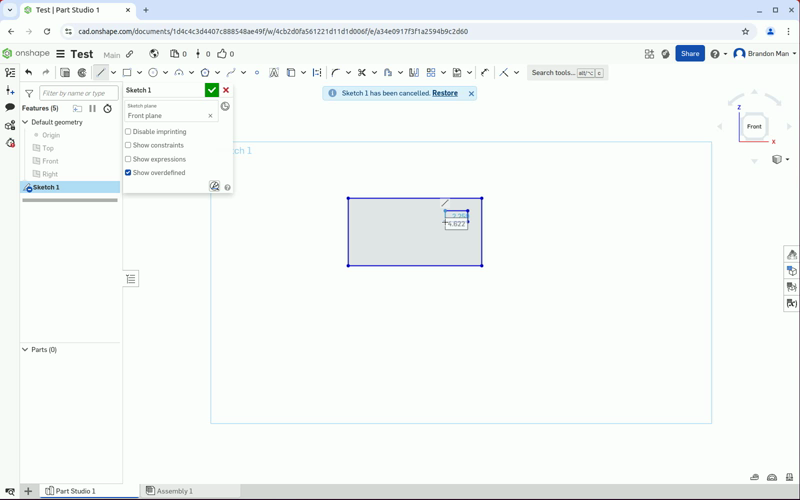
key_up(shift)
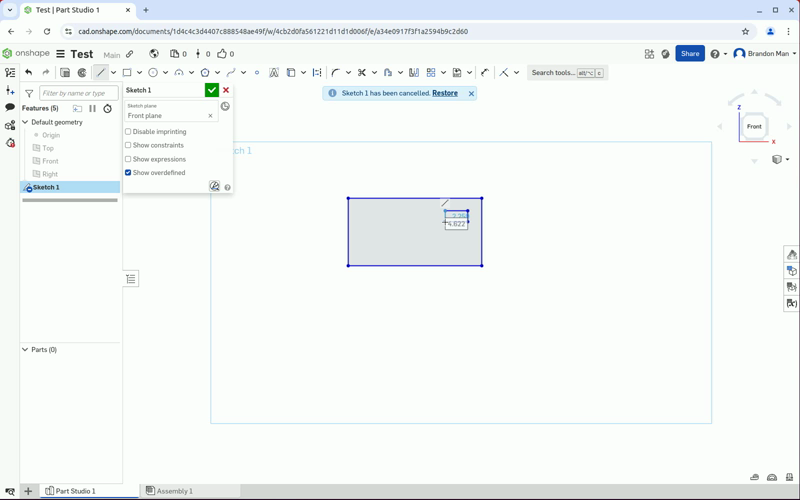
click(445, 221)
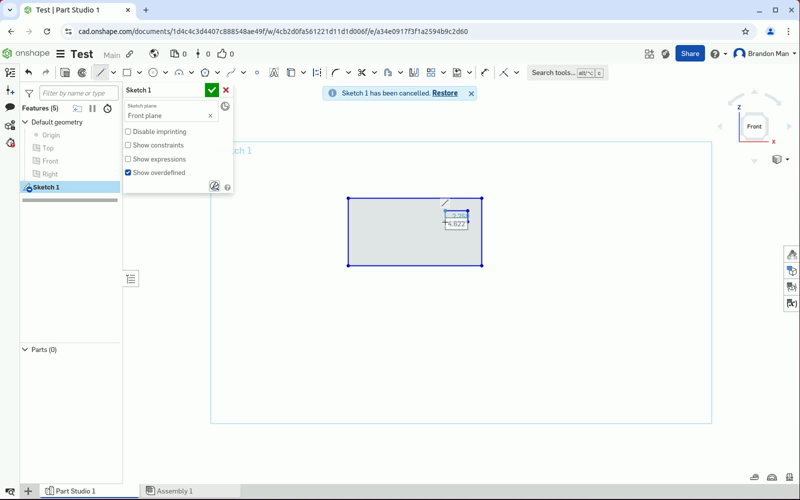
key(esc)
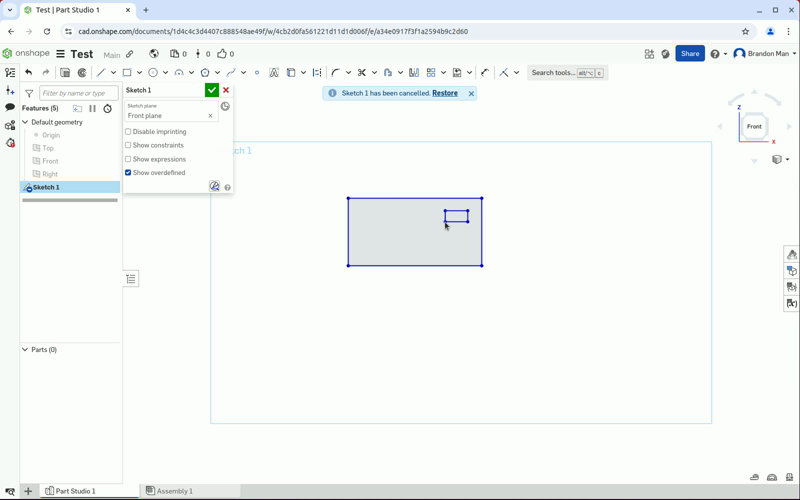
mouse_move(401, 229)
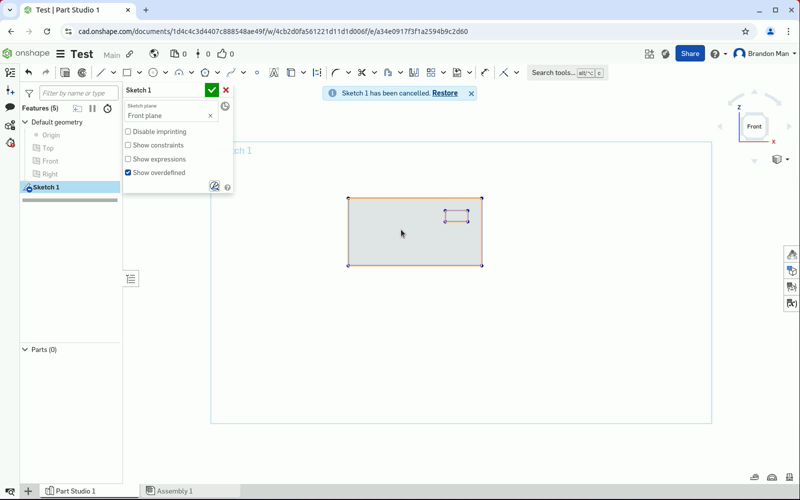
click(401, 229)
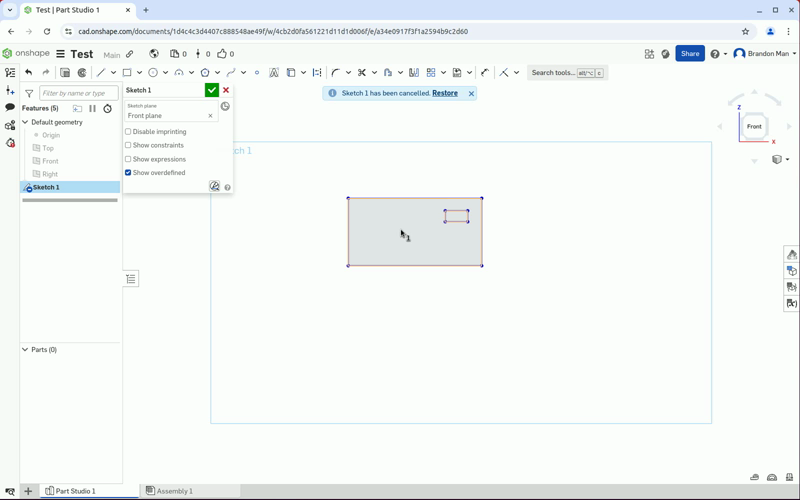
mouse_move(73, 352)
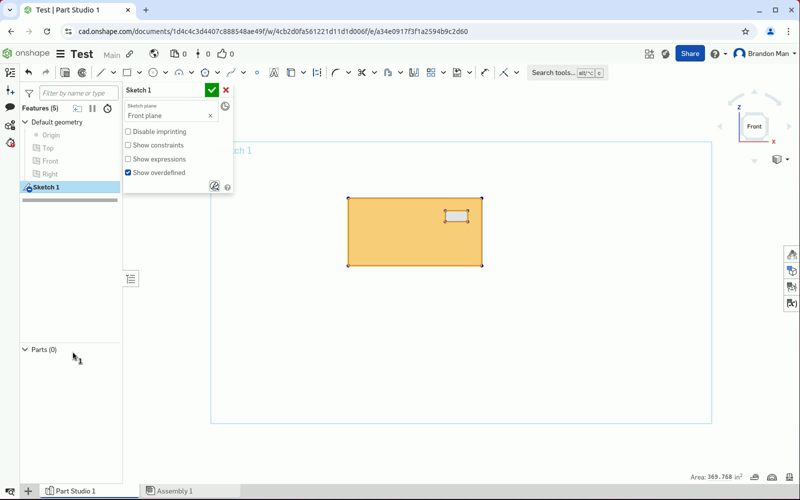
key(shift+y)
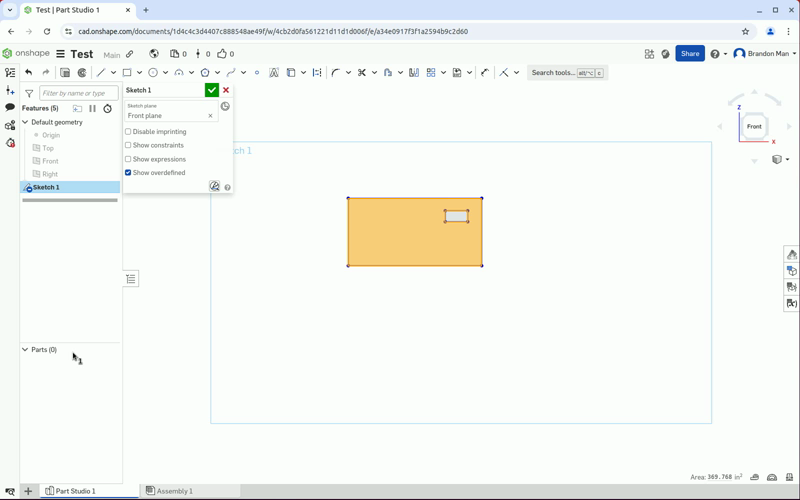
key(shift+e)
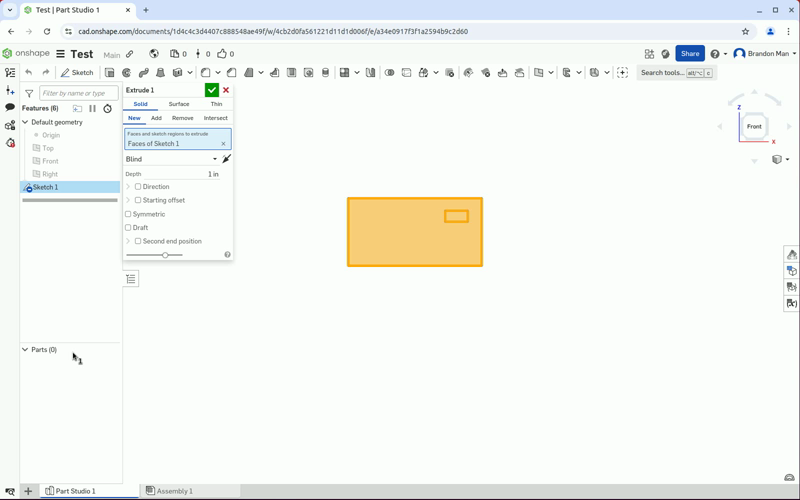
mouse_move(143, 106)
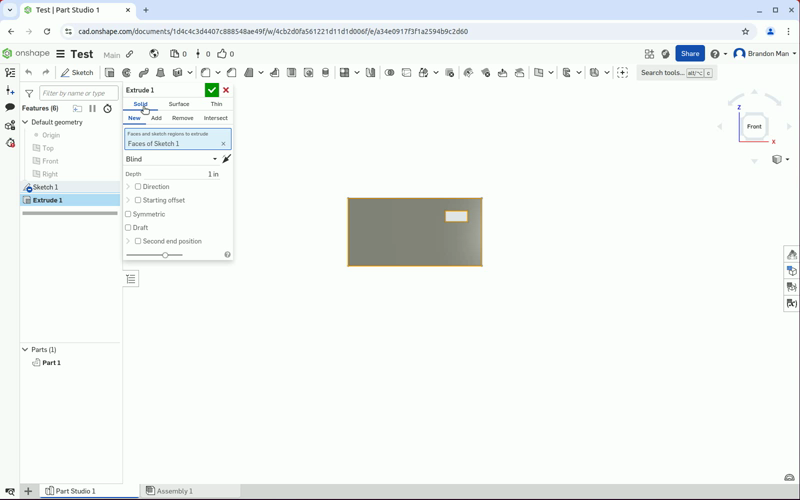
click(143, 106)
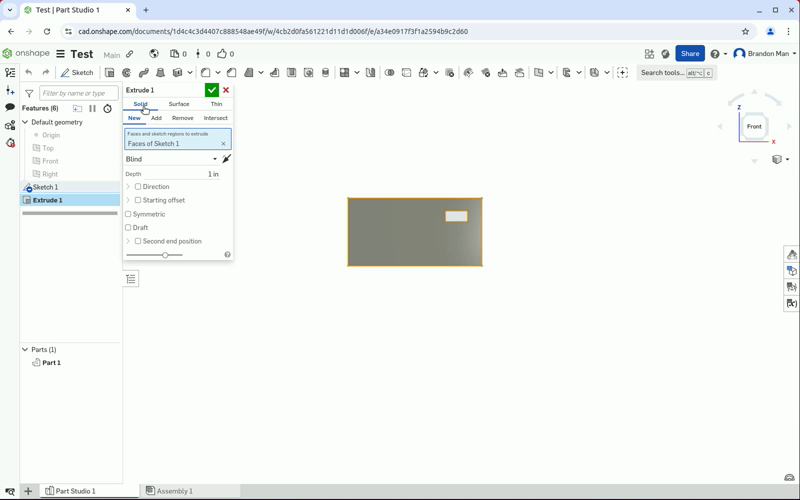
mouse_move(137, 120)
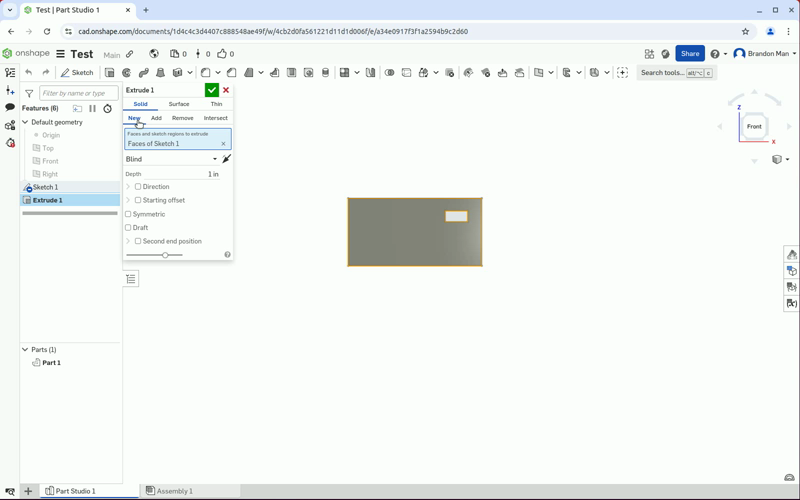
click(137, 120)
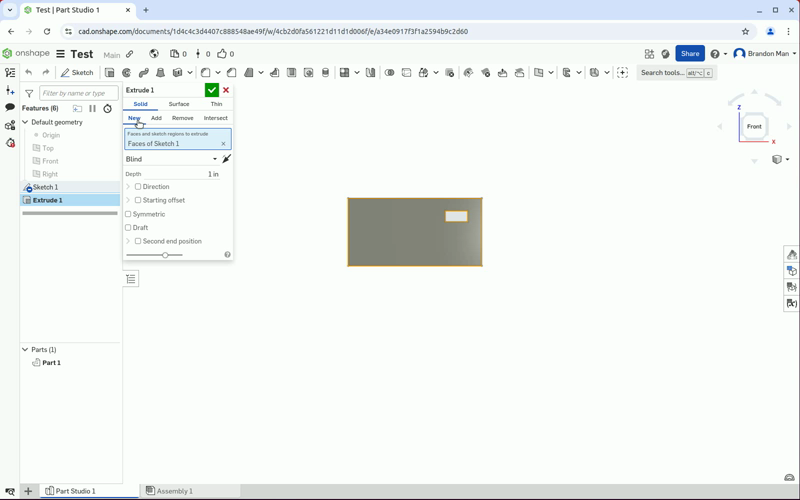
key(tab, 4)
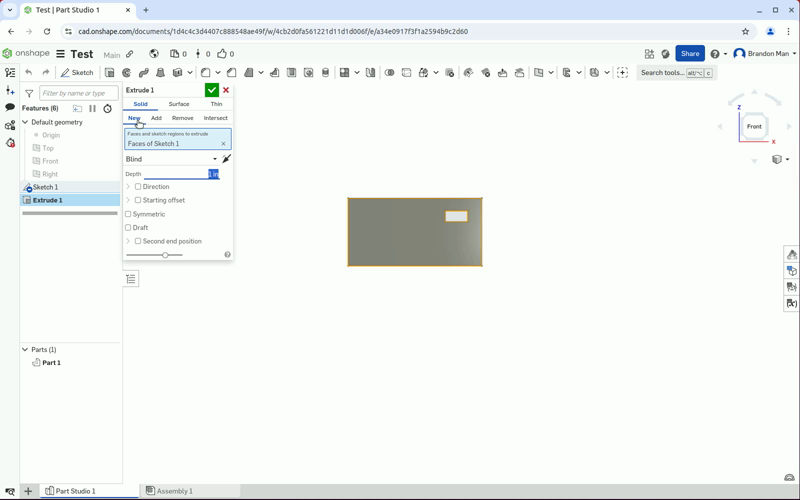
text(13.721)
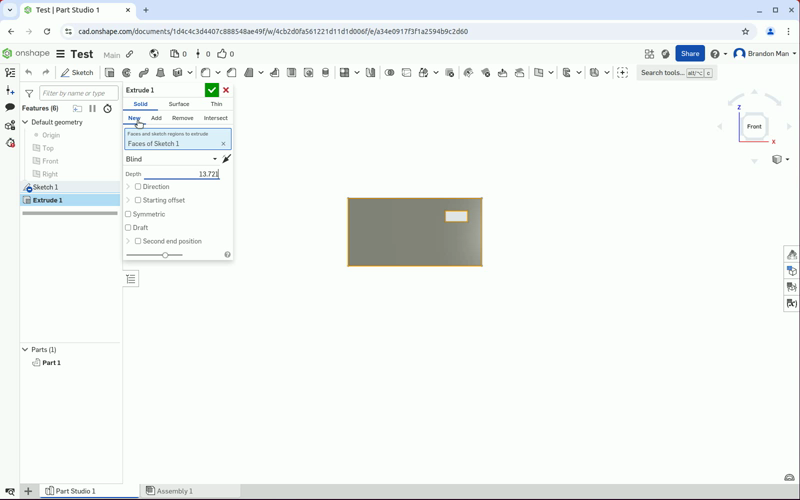
key(enter)
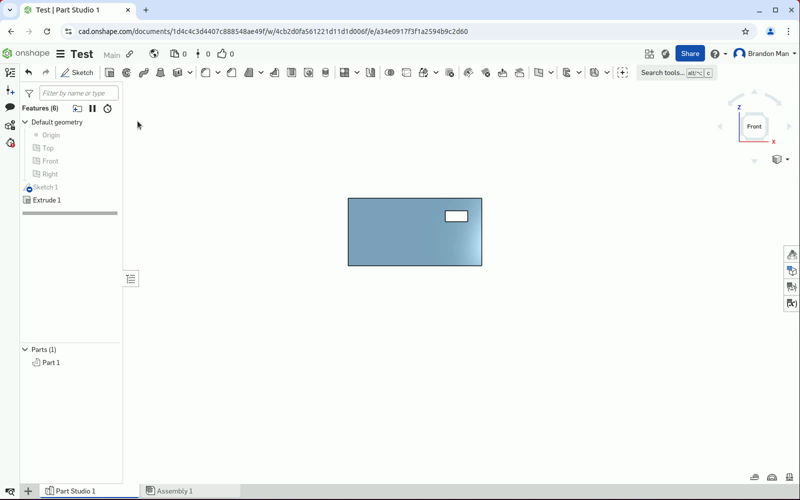
key(shift+h)
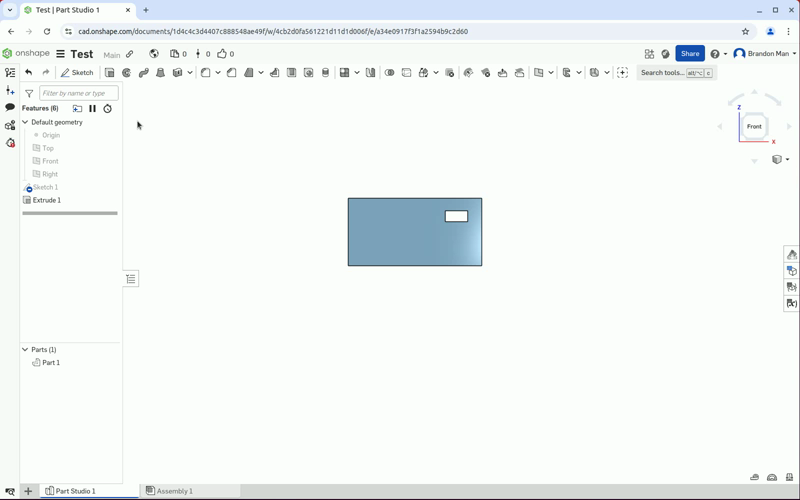
key(shift+h)
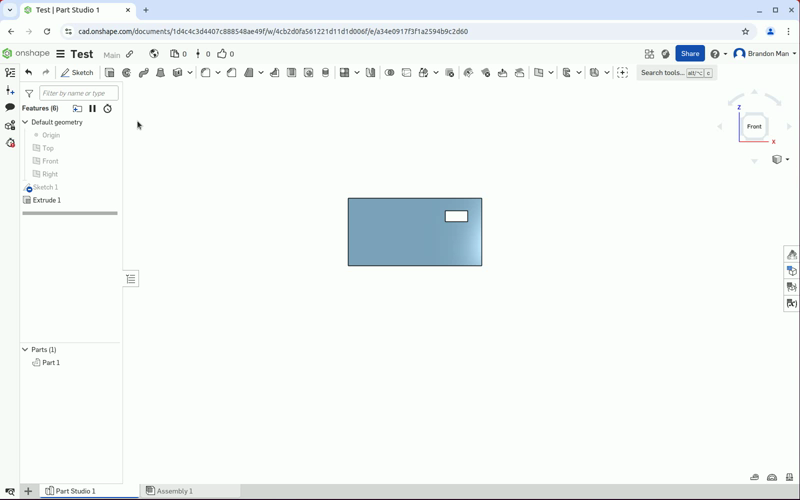
mouse_move(73, 189)
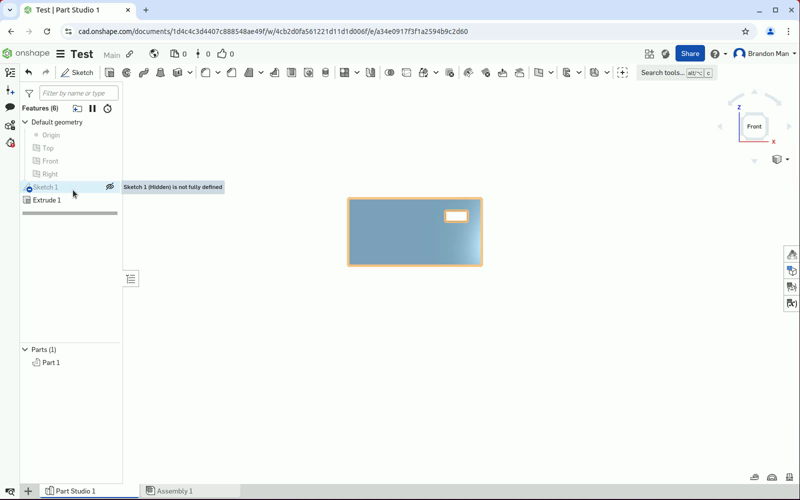
click(73, 189)
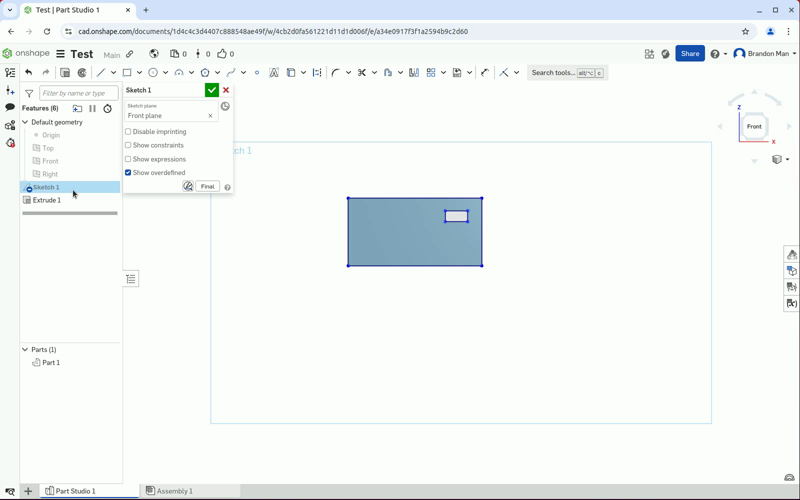
mouse_move(229, 92)
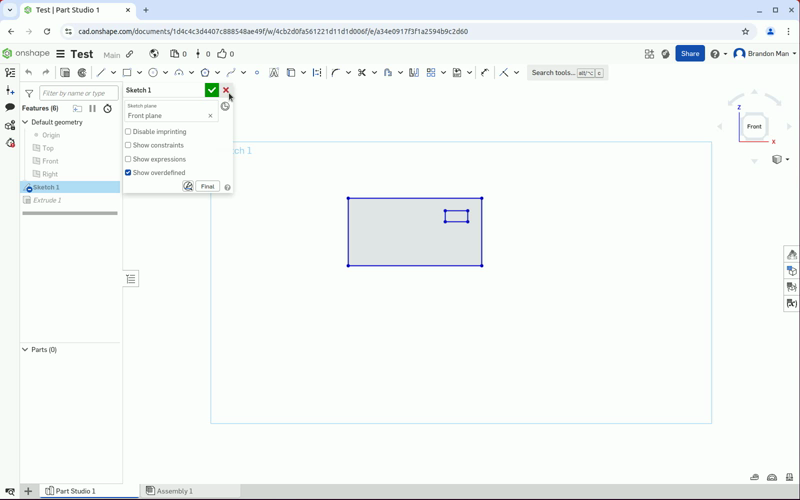
click(229, 92)
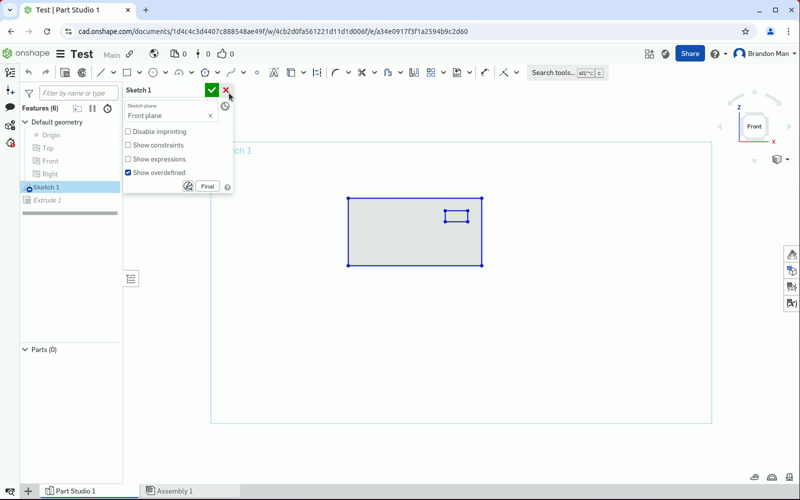
key(shift+s)
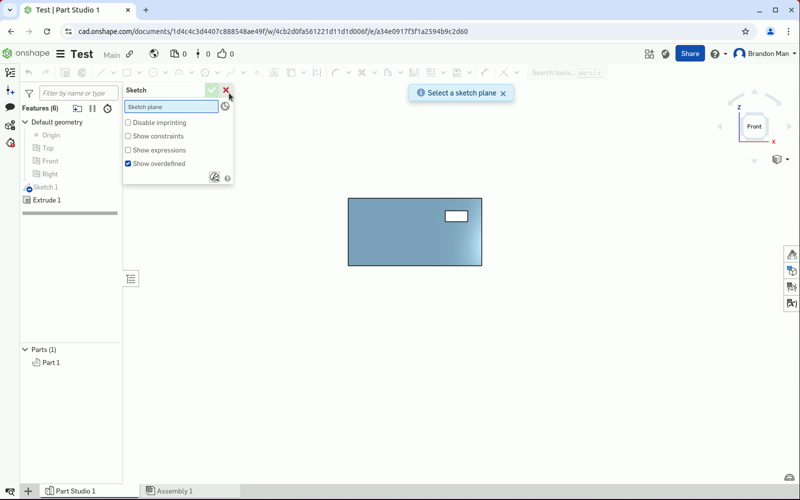
mouse_move(73, 163)
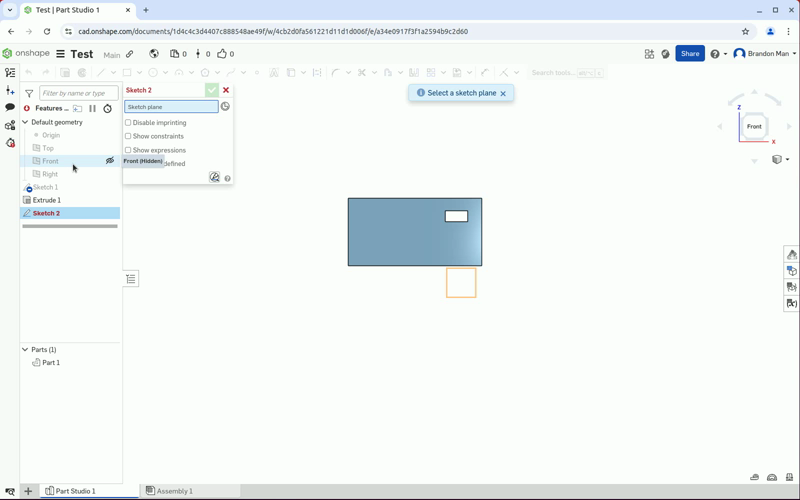
click(73, 163)
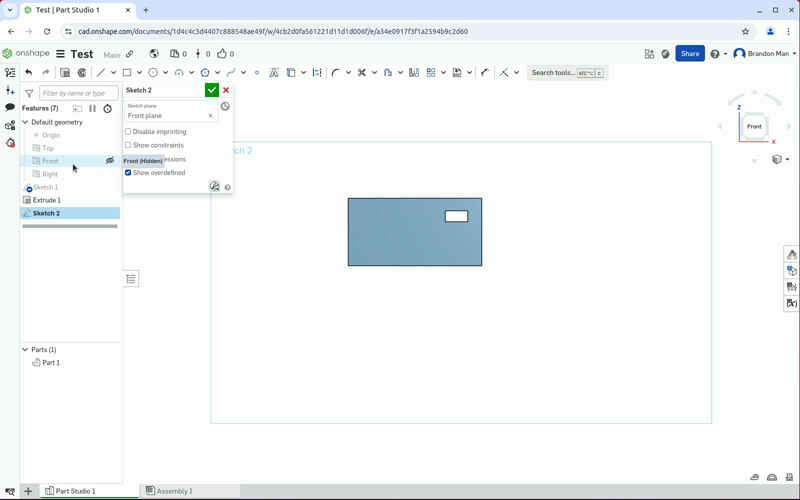
mouse_move(73, 352)
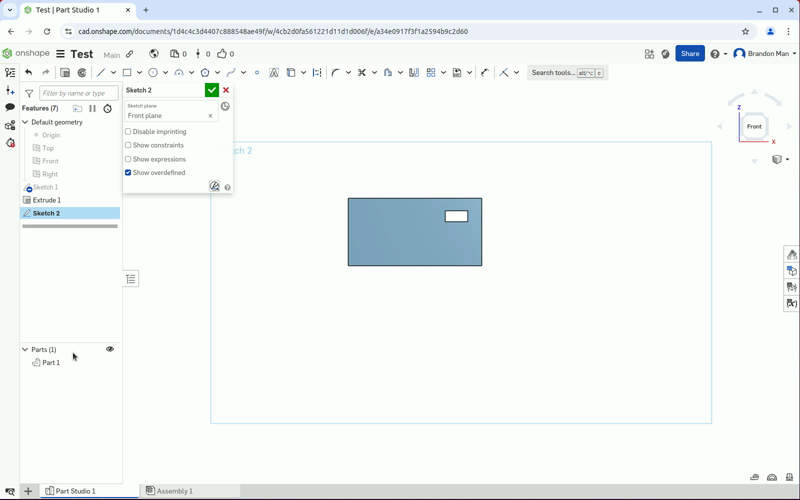
key(y)
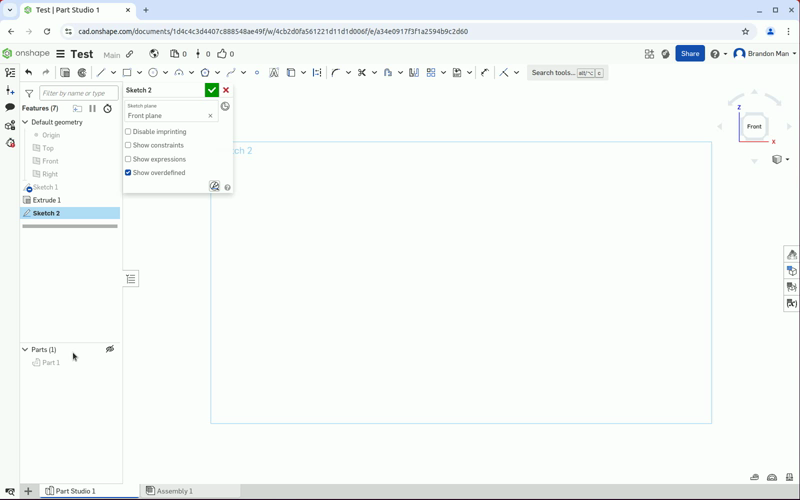
key(l)
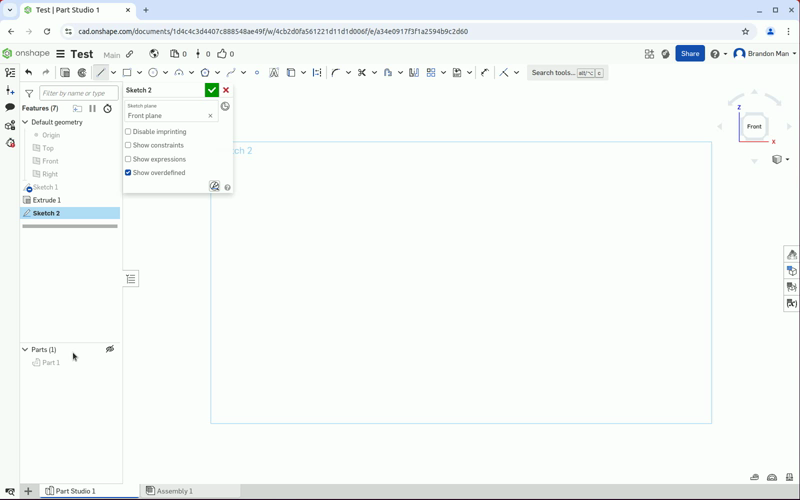
key_down(shift)
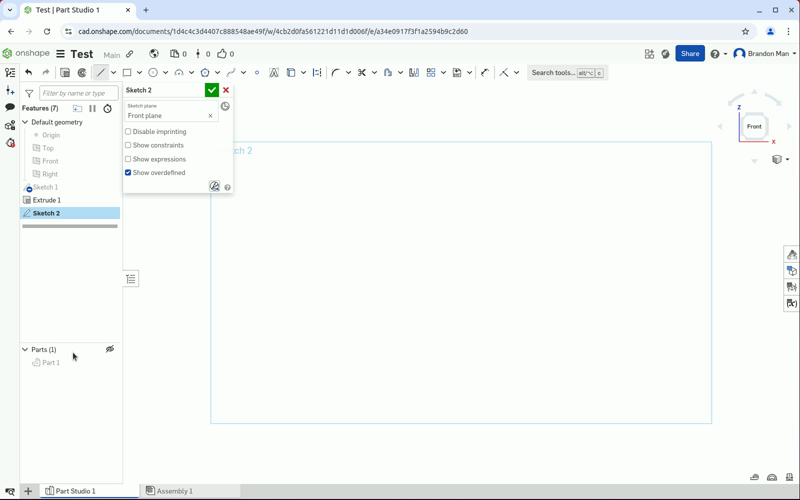
mouse_move(348, 265)
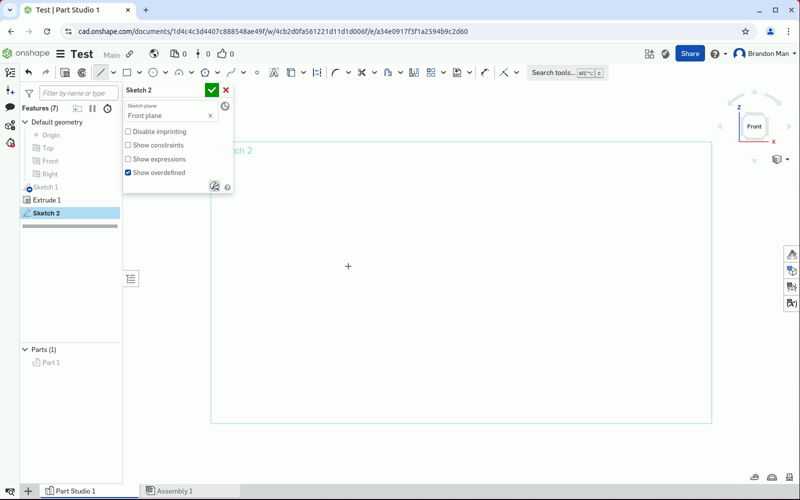
click(348, 265)
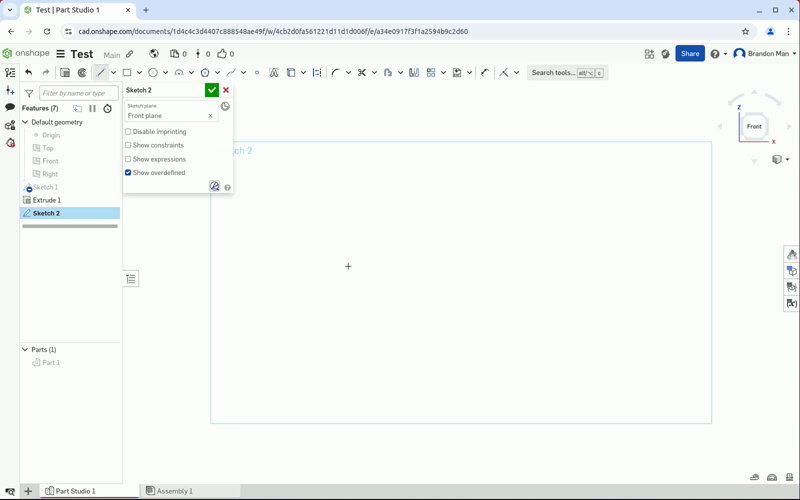
key_up(shift)
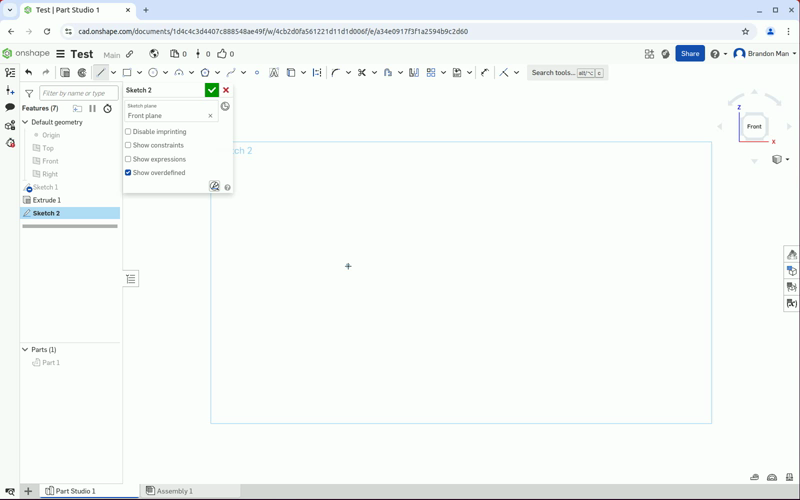
key_down(shift)
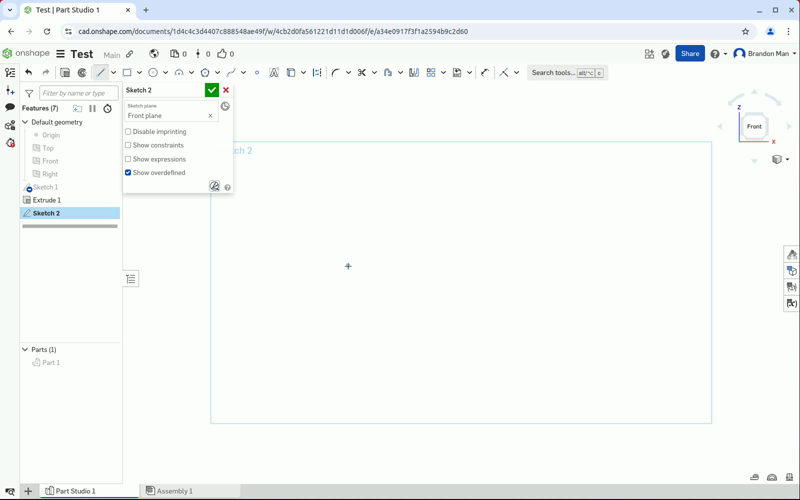
mouse_move(481, 265)
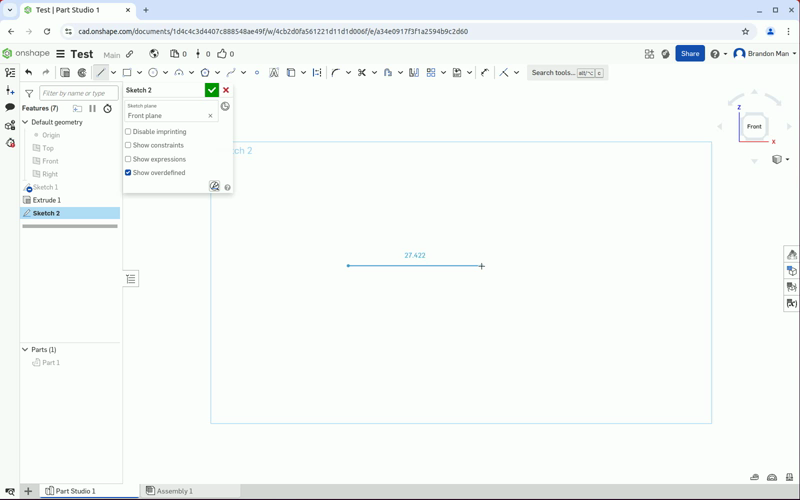
click(481, 265)
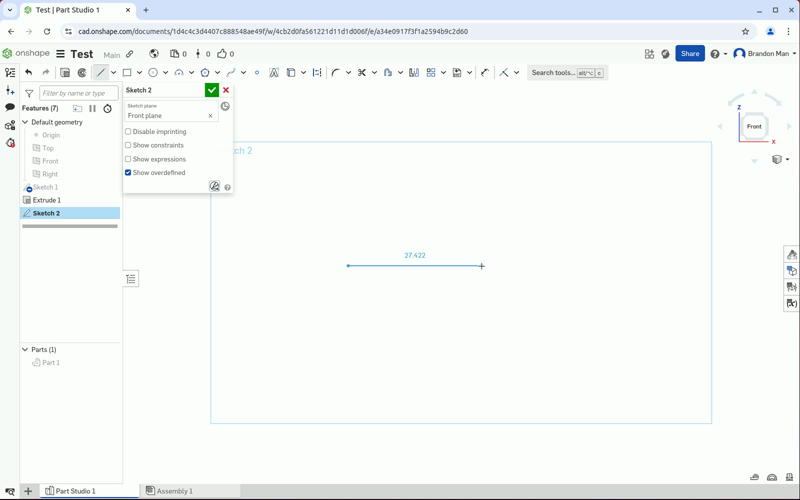
key_up(shift)
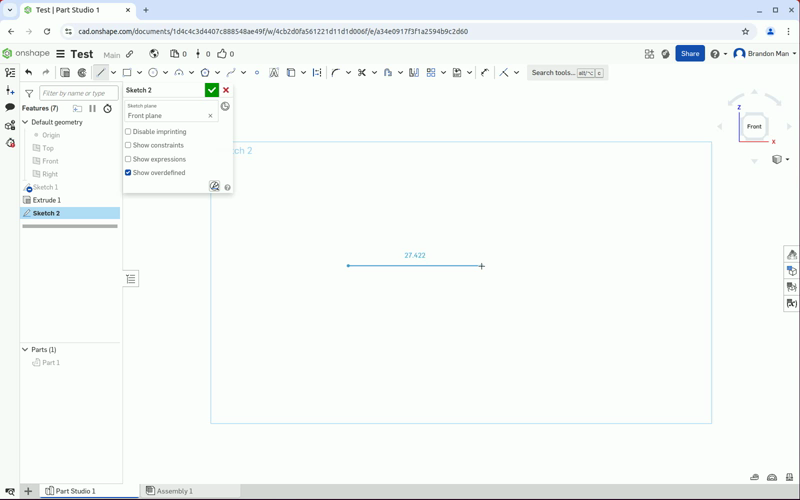
key_down(shift)
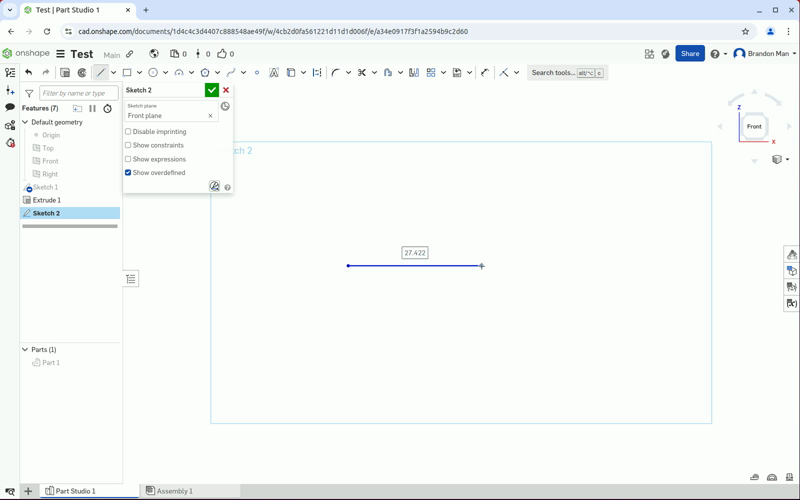
mouse_move(481, 198)
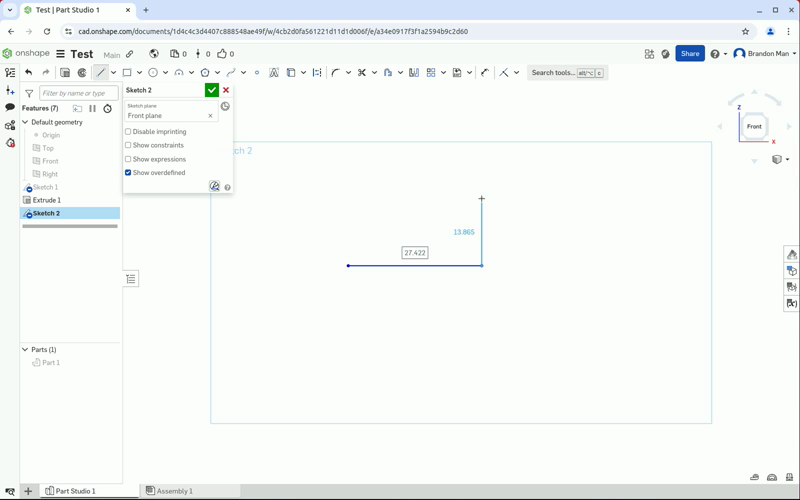
click(481, 198)
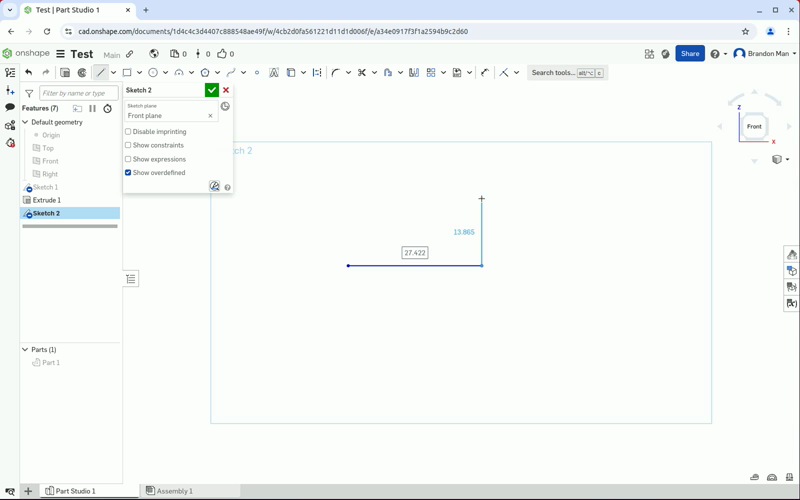
key_up(shift)
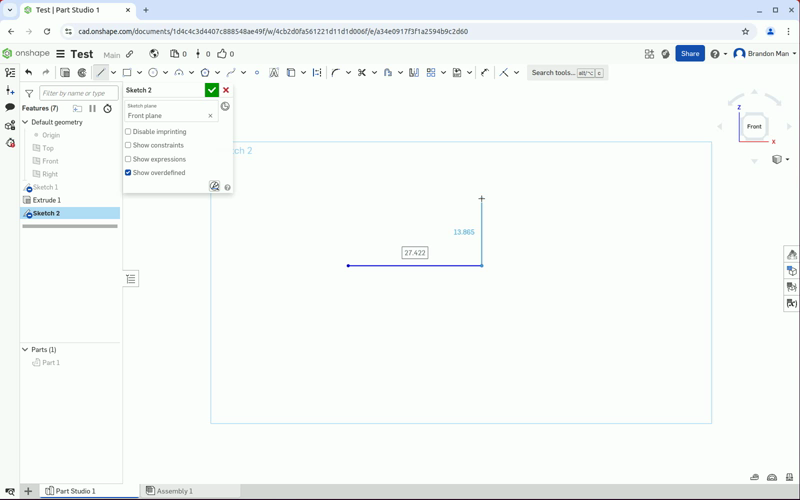
key_down(shift)
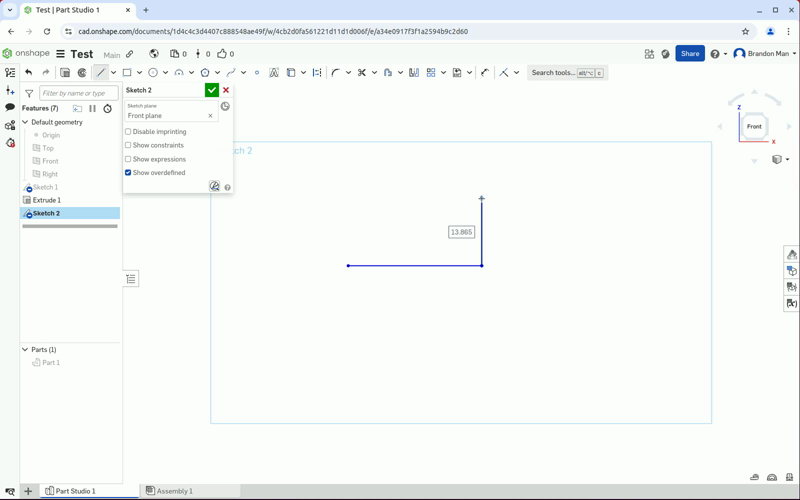
mouse_move(348, 198)
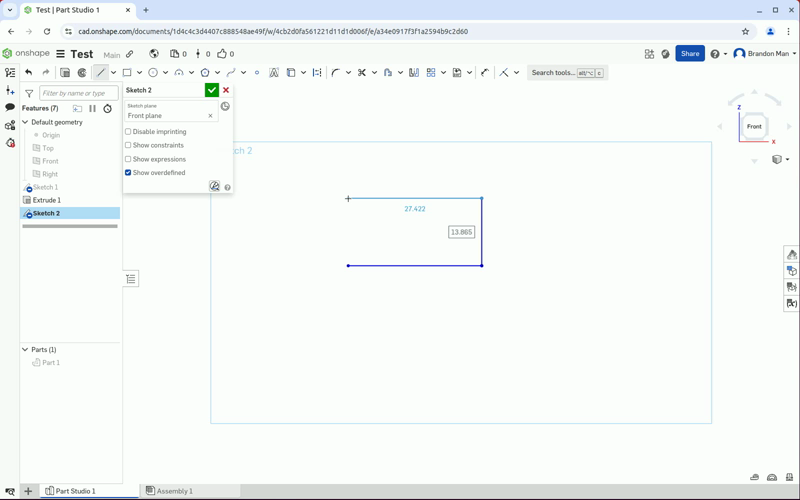
click(348, 198)
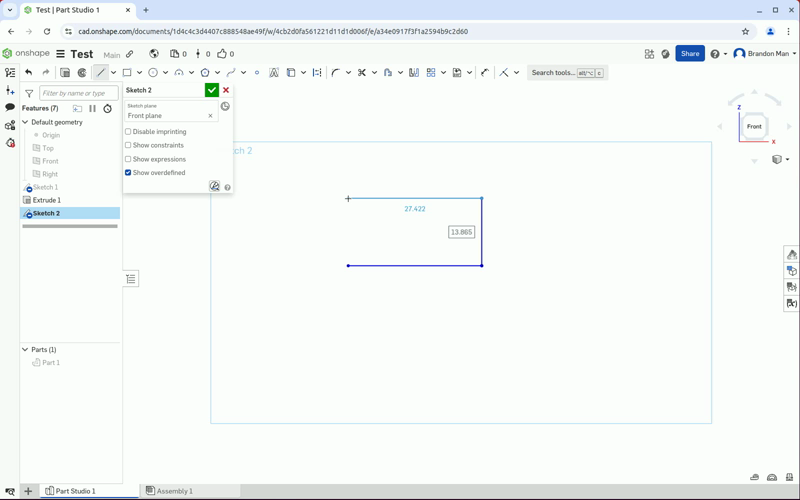
key_up(shift)
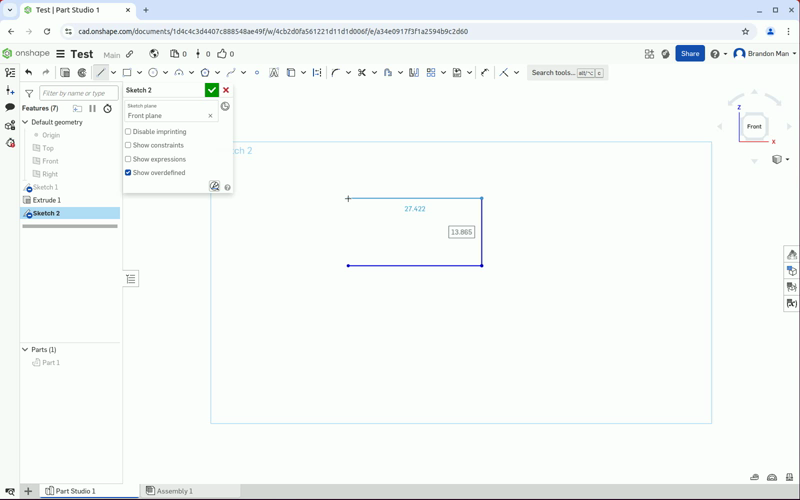
key_down(shift)
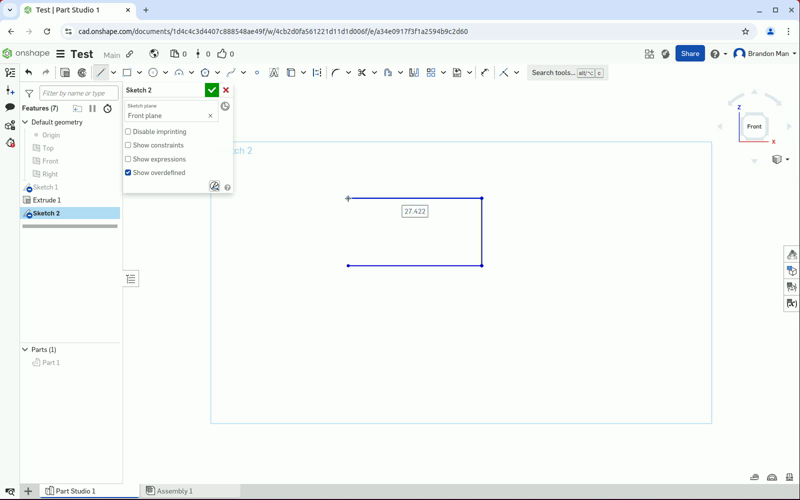
mouse_move(348, 265)
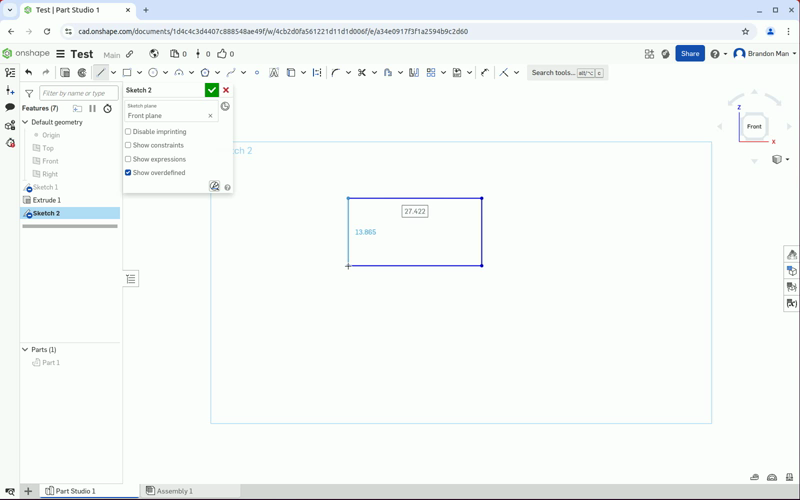
key_up(shift)
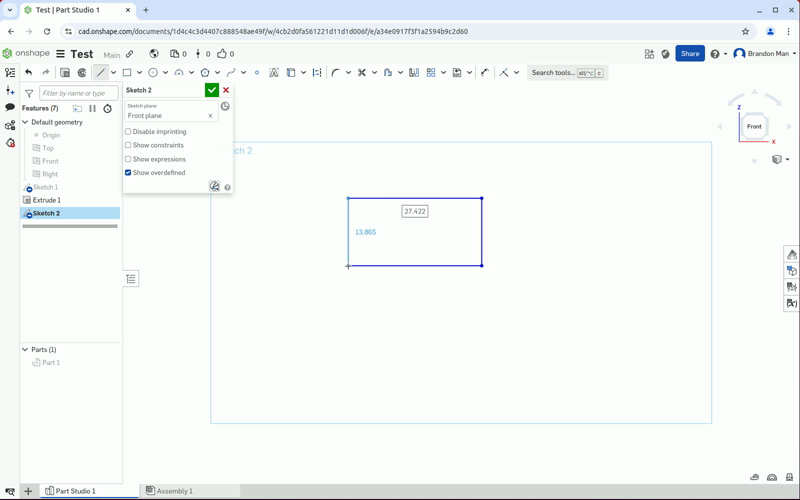
click(348, 265)
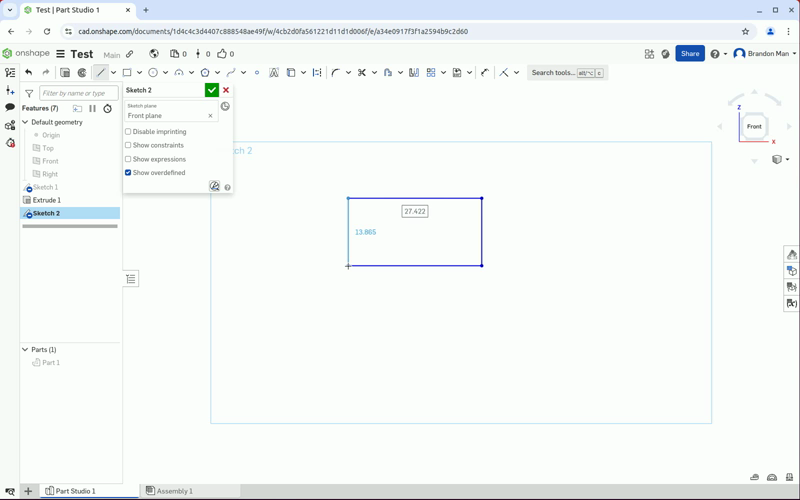
key(esc)
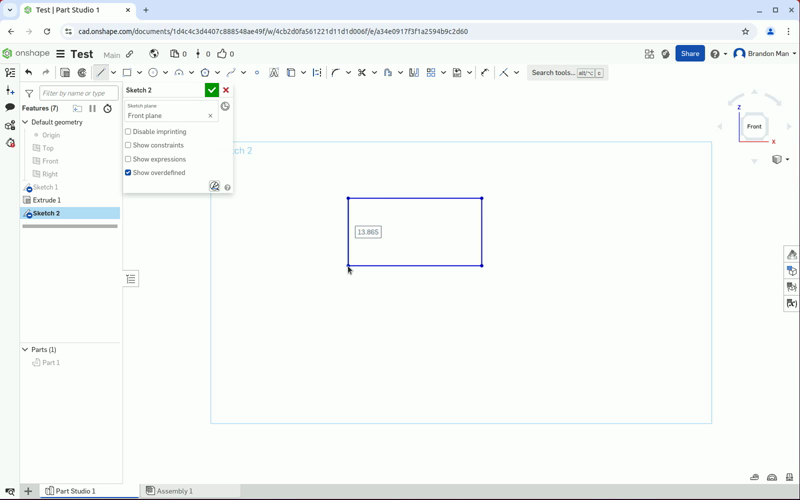
key(l)
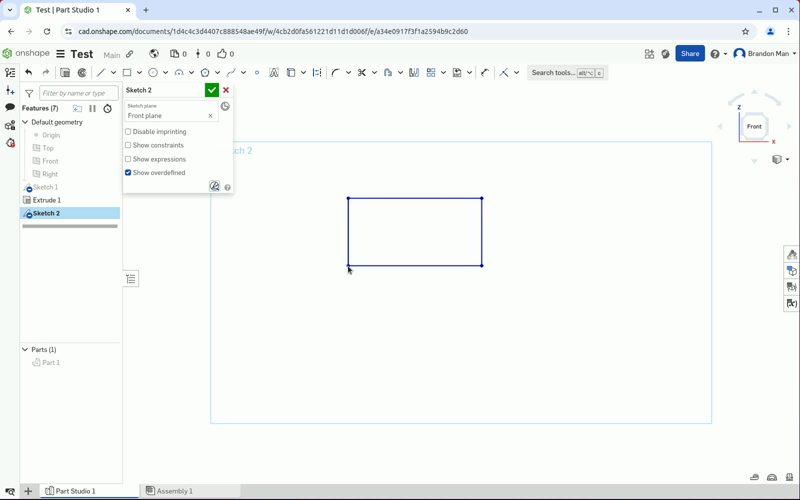
key_down(shift)
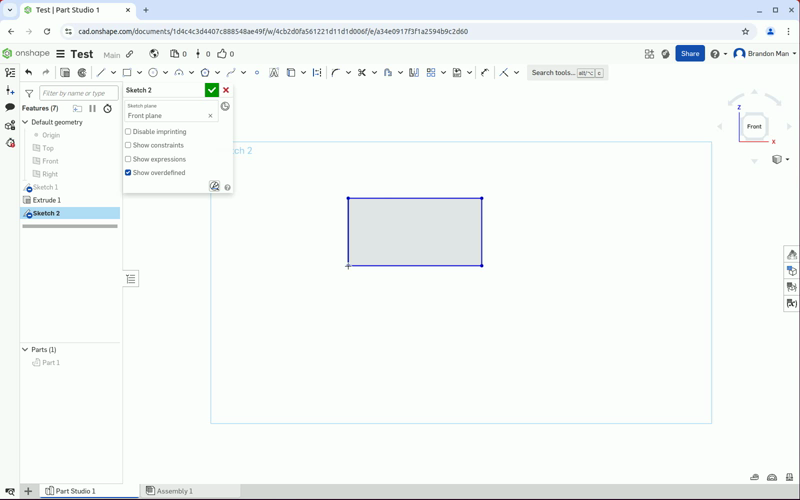
mouse_move(445, 221)
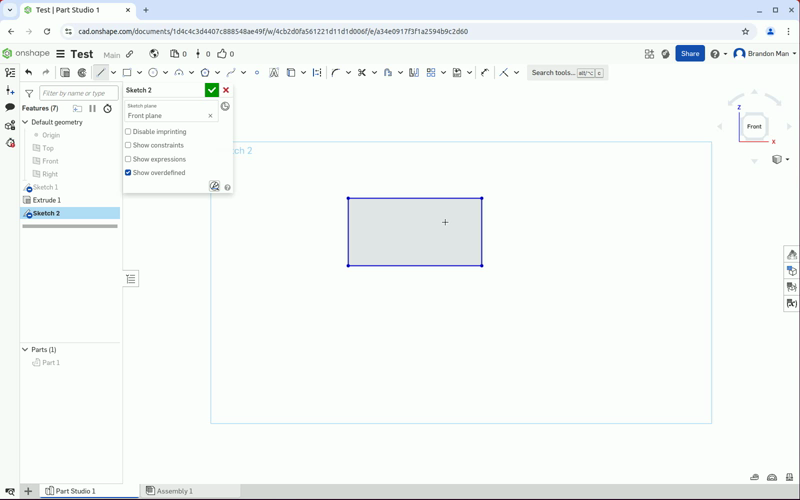
click(445, 221)
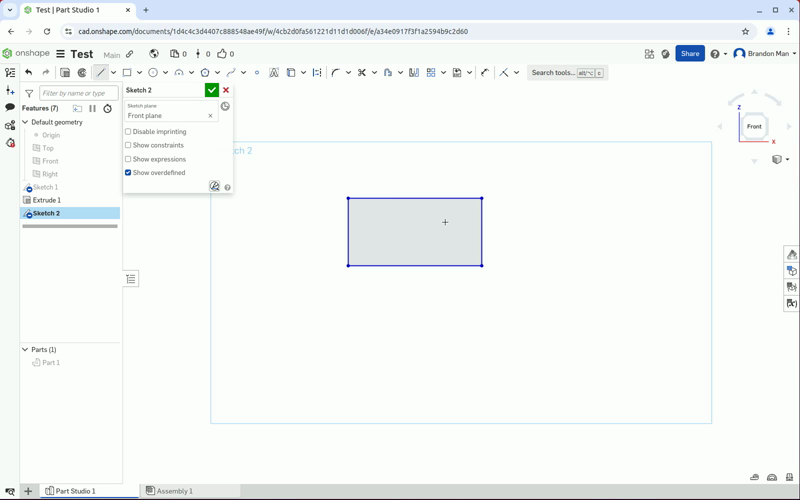
key_up(shift)
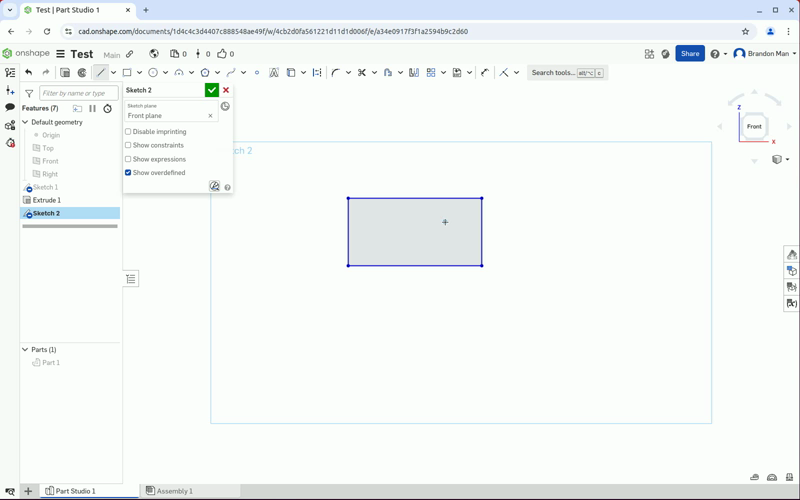
key_down(shift)
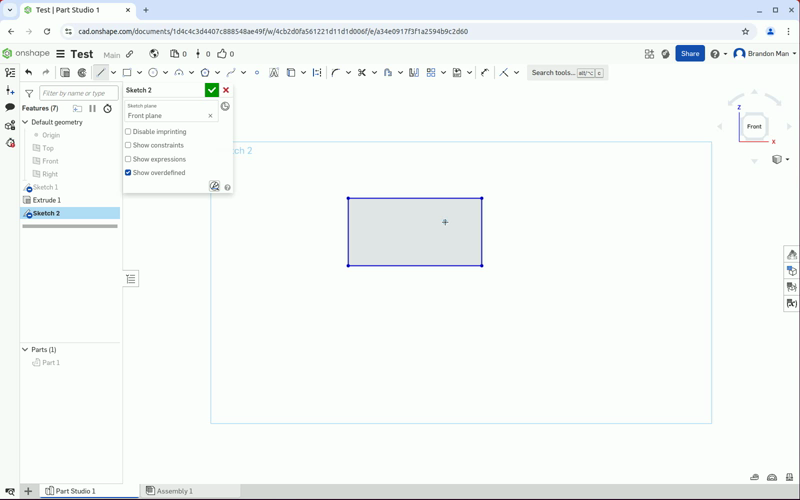
mouse_move(475, 221)
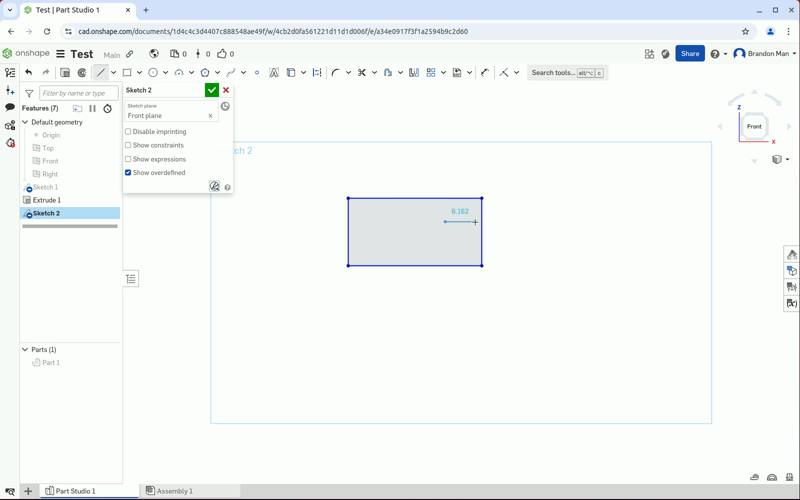
mouse_move(467, 221)
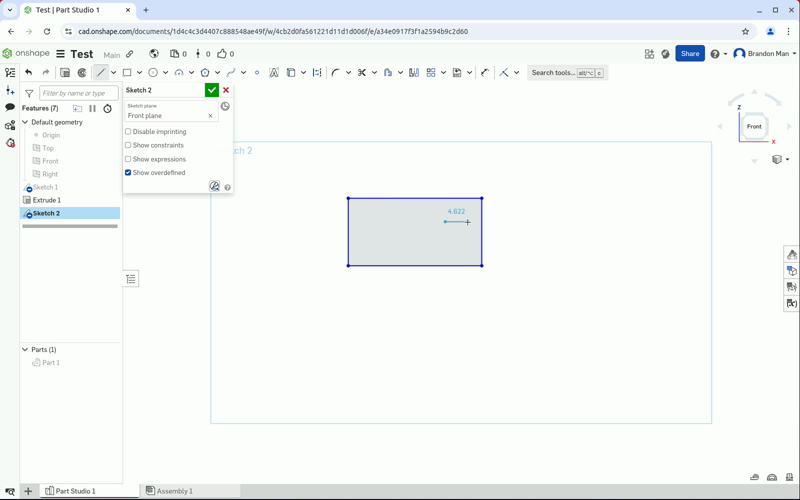
click(467, 221)
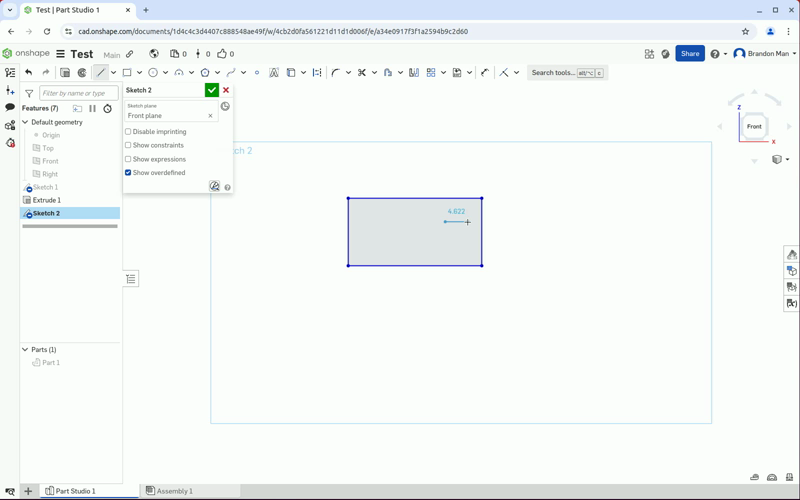
key_up(shift)
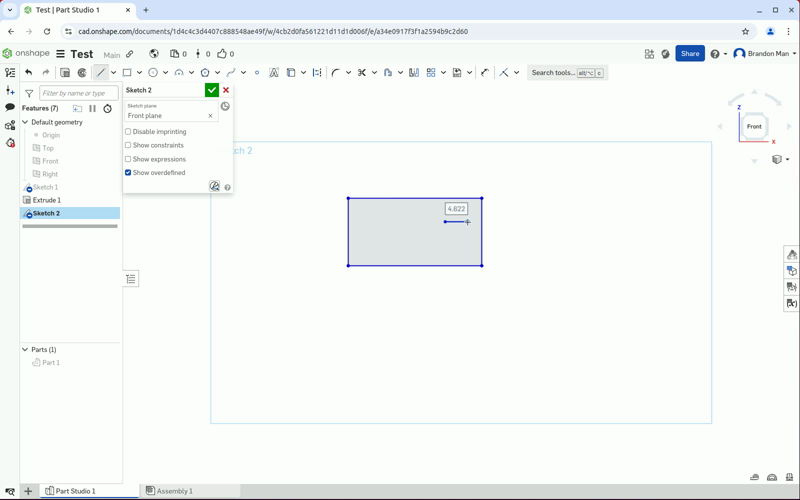
key_down(shift)
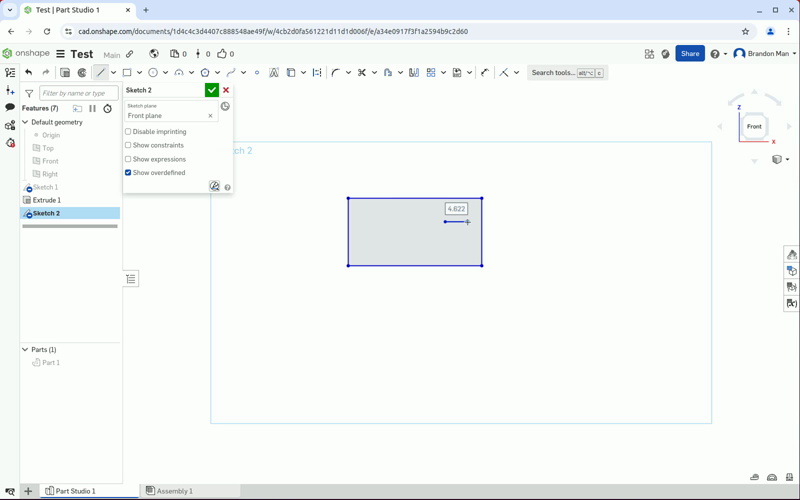
mouse_move(497, 221)
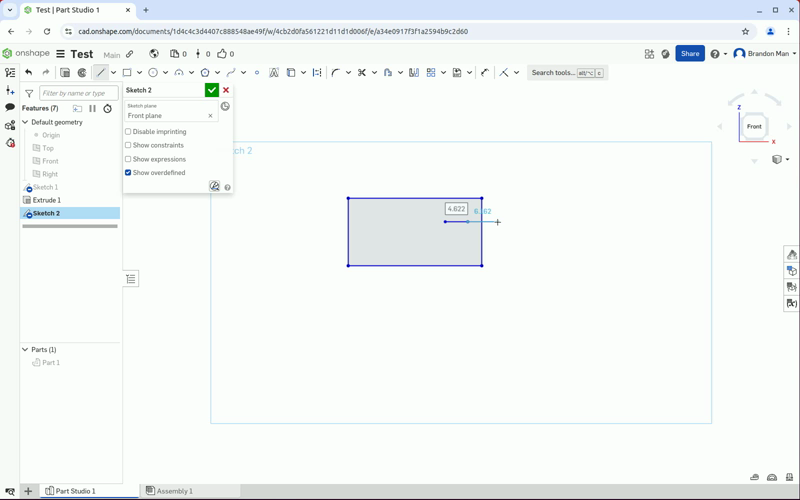
mouse_move(467, 210)
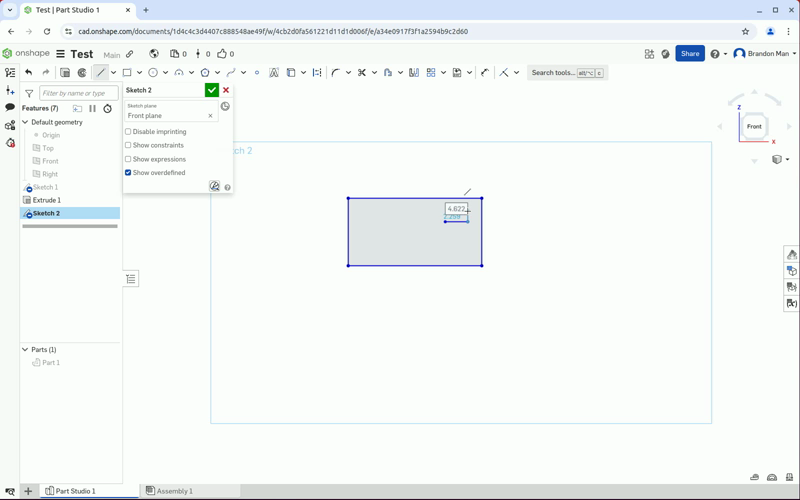
click(467, 210)
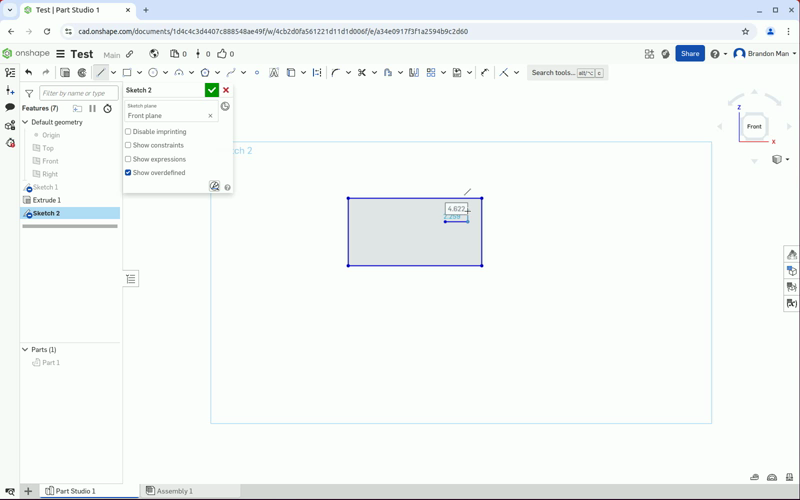
key_up(shift)
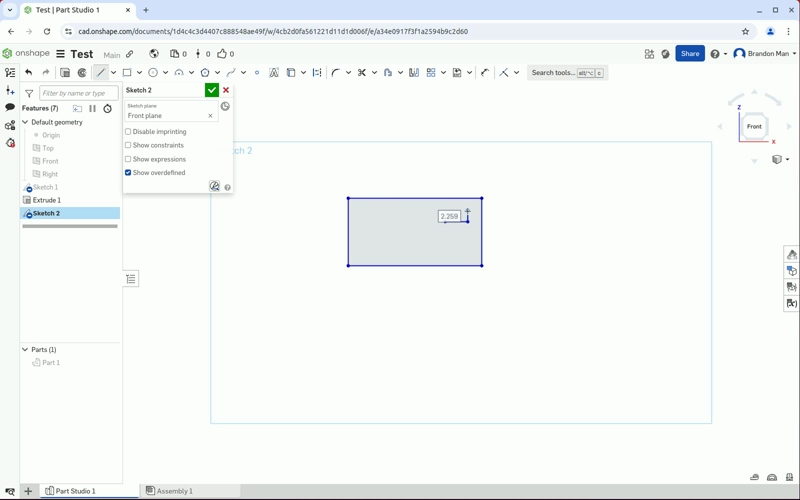
key_down(shift)
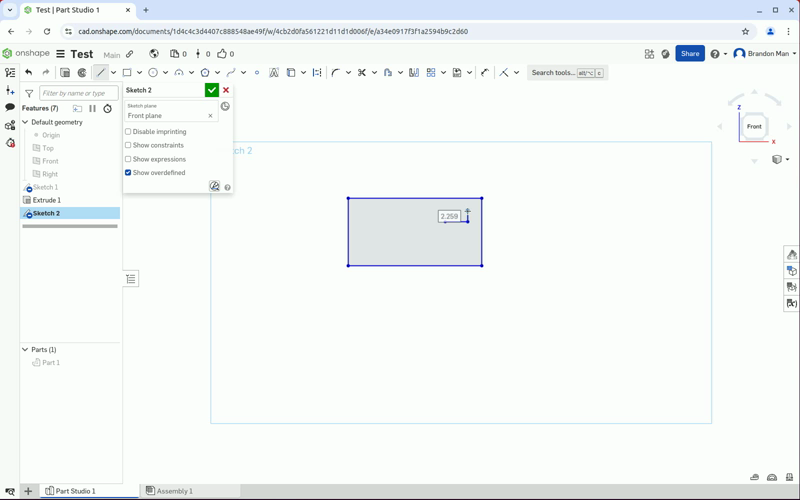
mouse_move(497, 210)
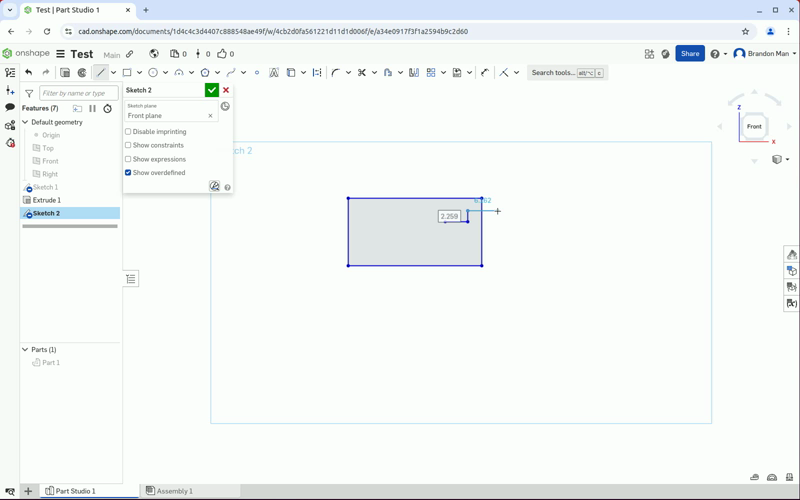
mouse_move(445, 210)
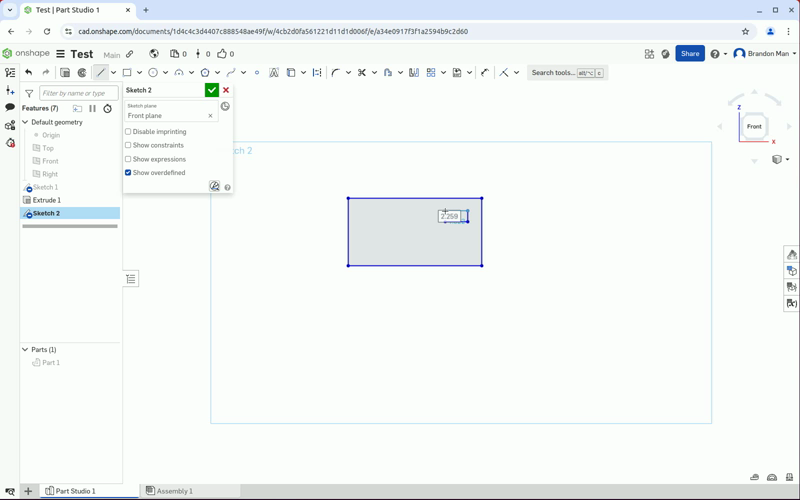
click(445, 210)
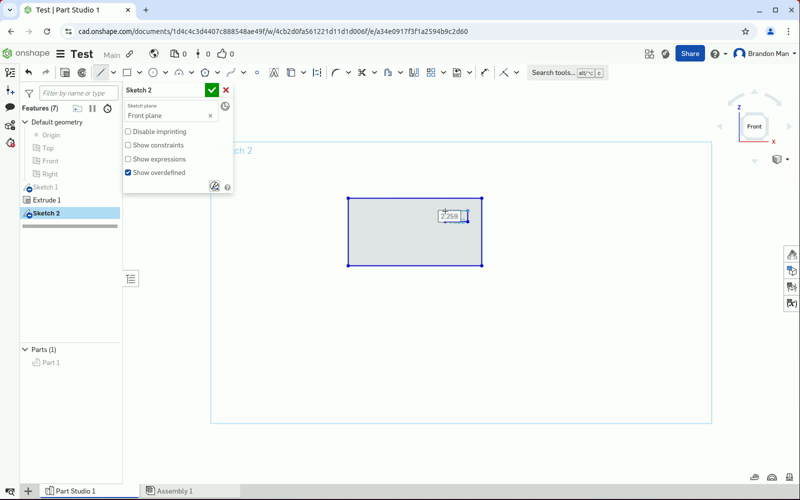
key_up(shift)
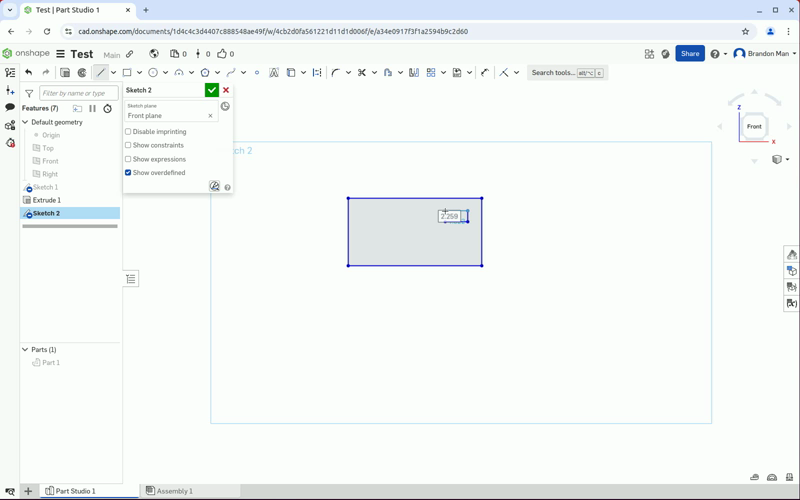
mouse_move(475, 210)
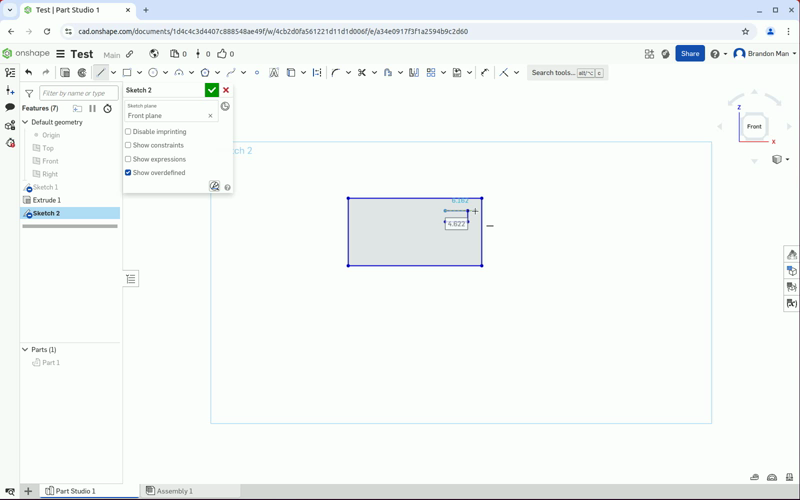
key_down(shift)
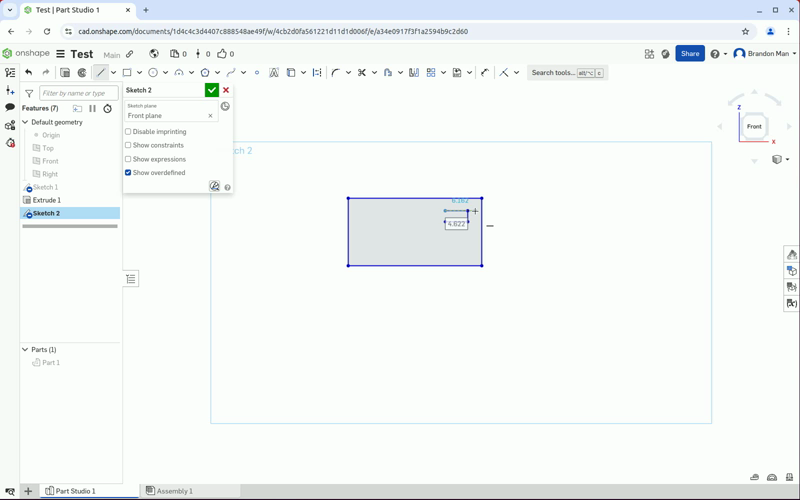
mouse_move(445, 221)
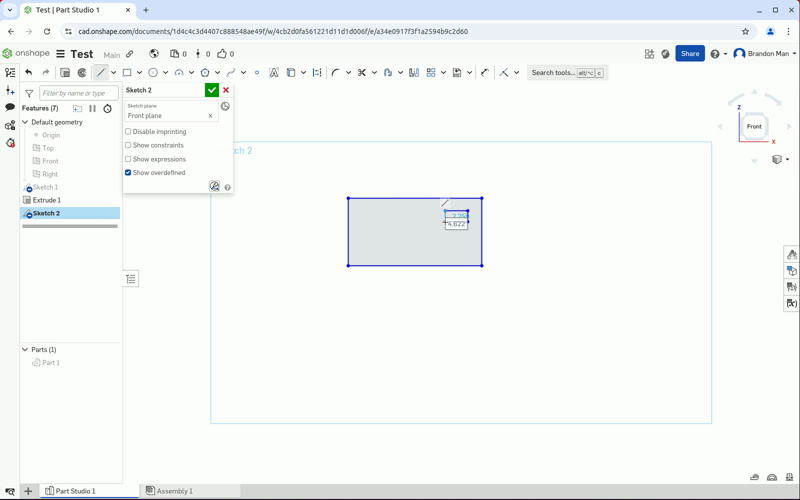
key_up(shift)
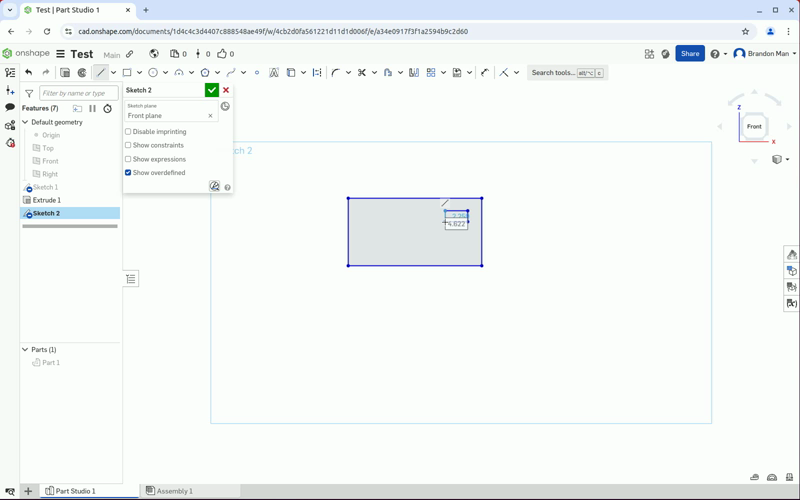
click(445, 221)
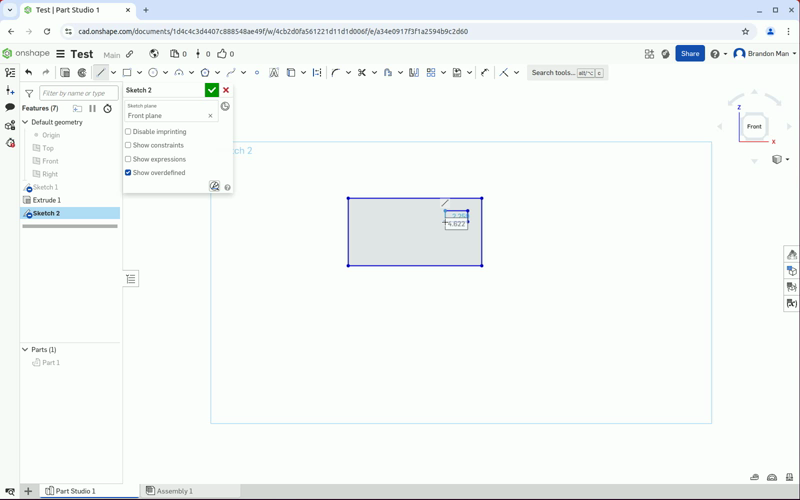
key(esc)
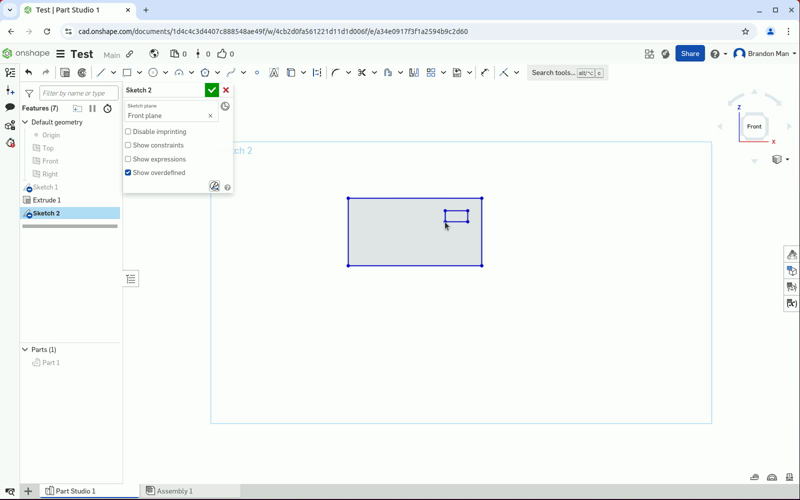
mouse_move(371, 242)
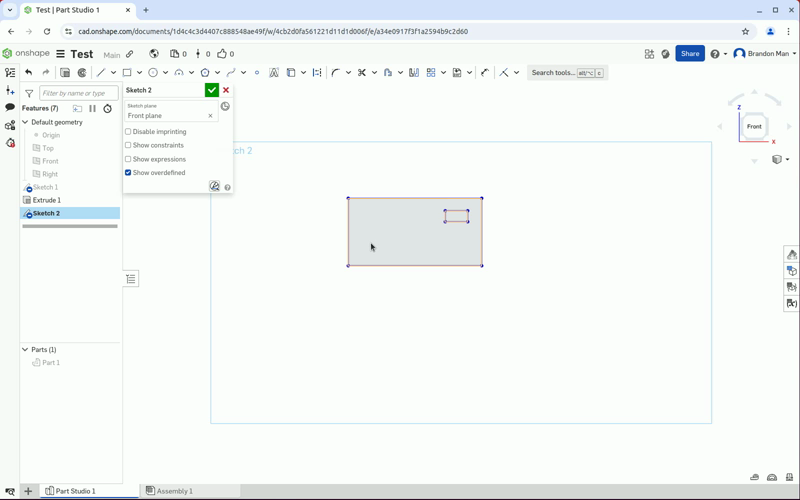
click(371, 242)
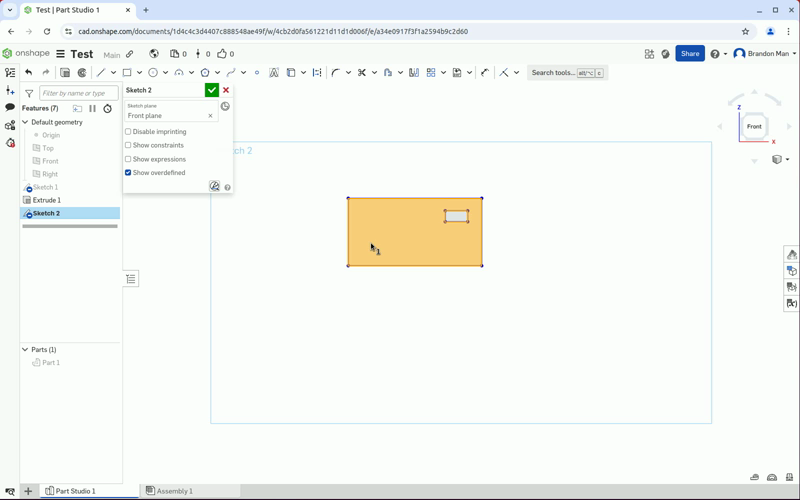
mouse_move(73, 352)
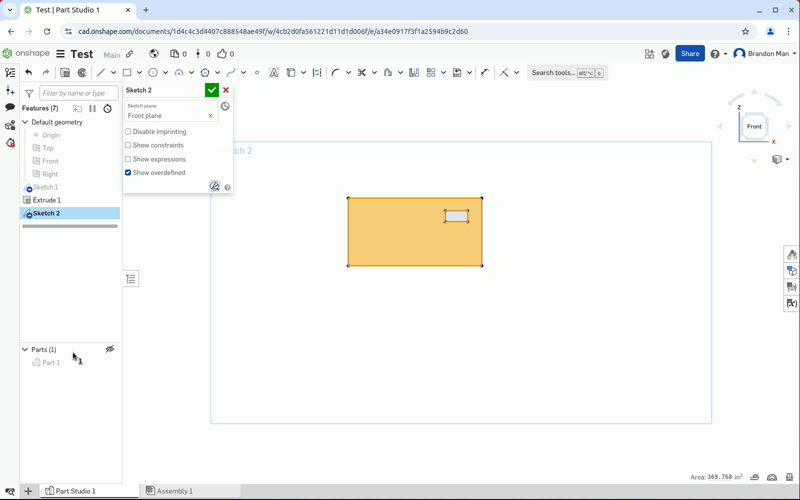
key(shift+y)
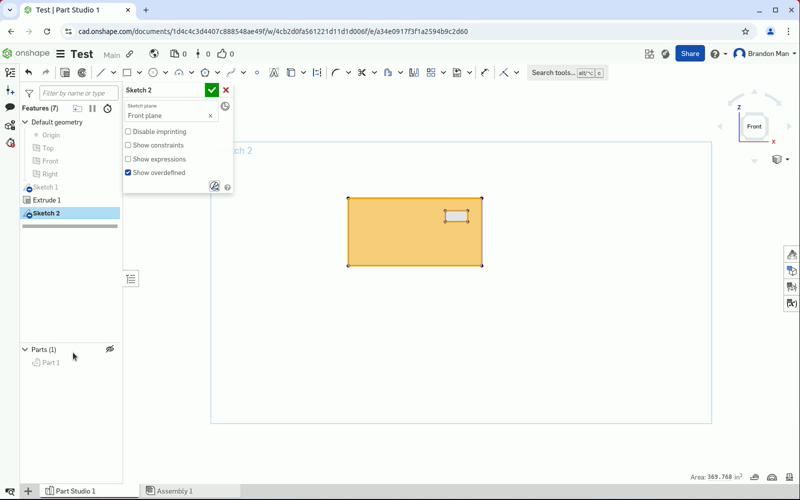
key(shift+e)
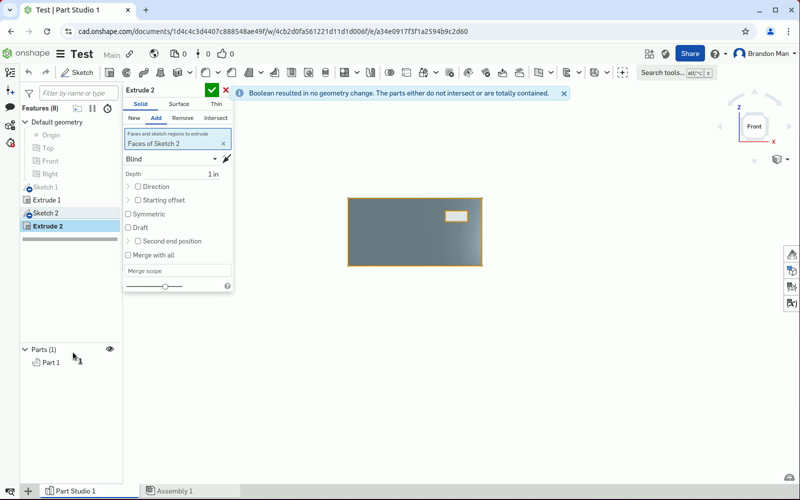
mouse_move(143, 106)
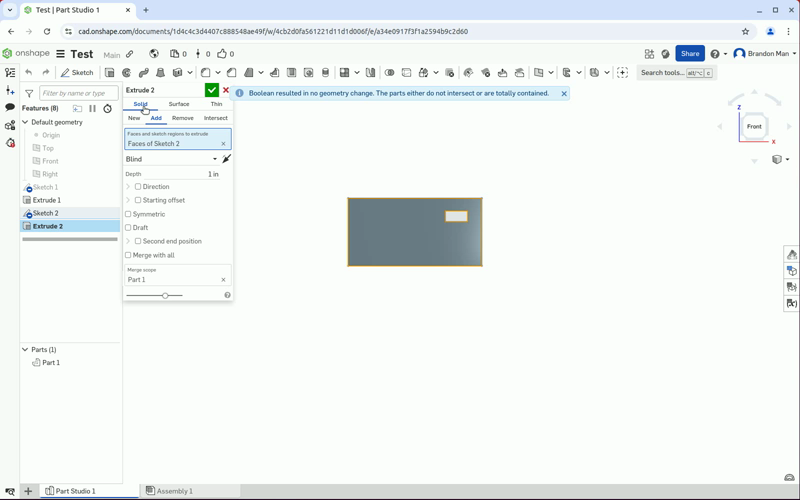
click(143, 106)
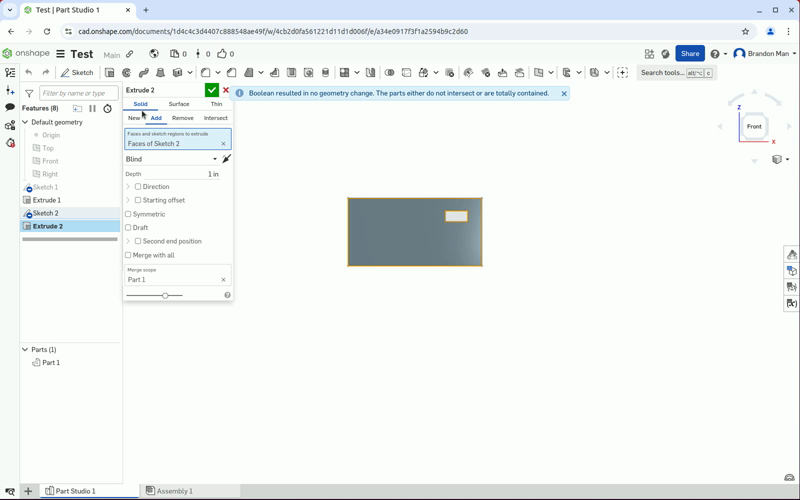
mouse_move(137, 120)
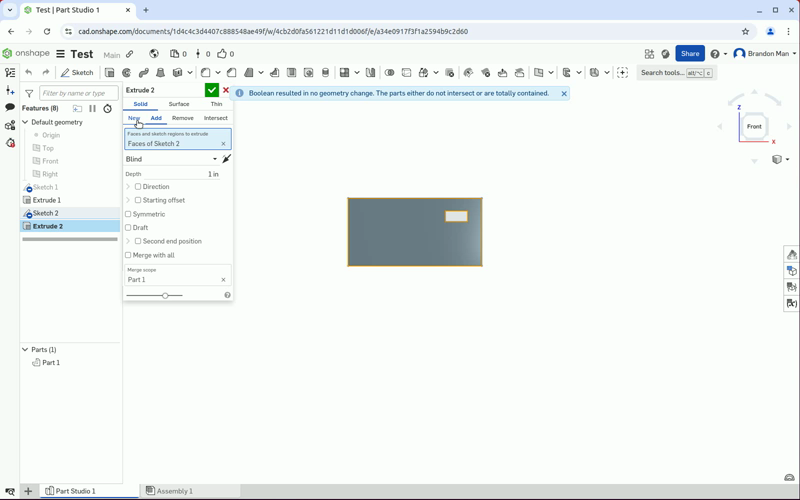
click(137, 120)
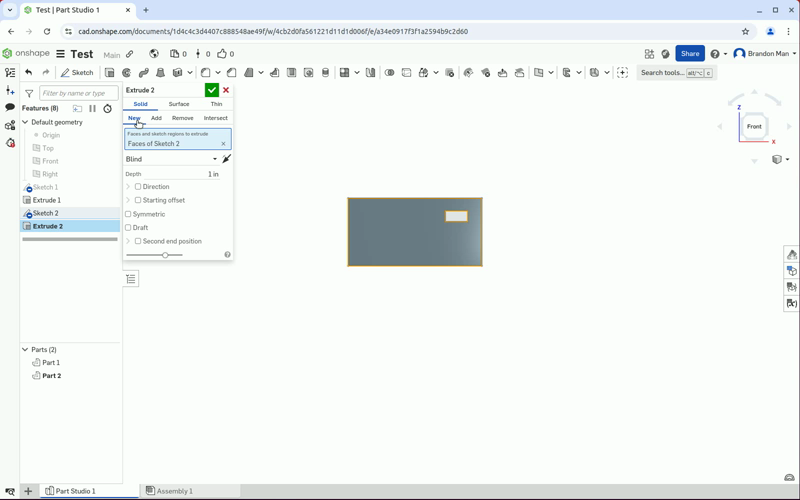
key(tab, 4)
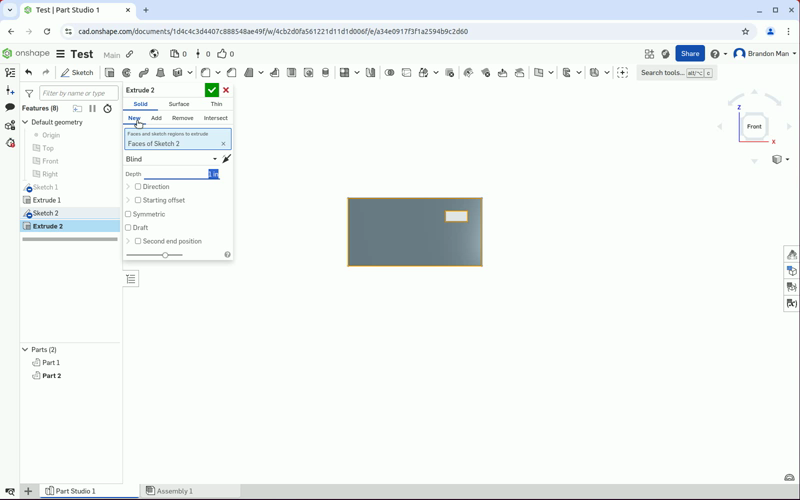
text(13.721)
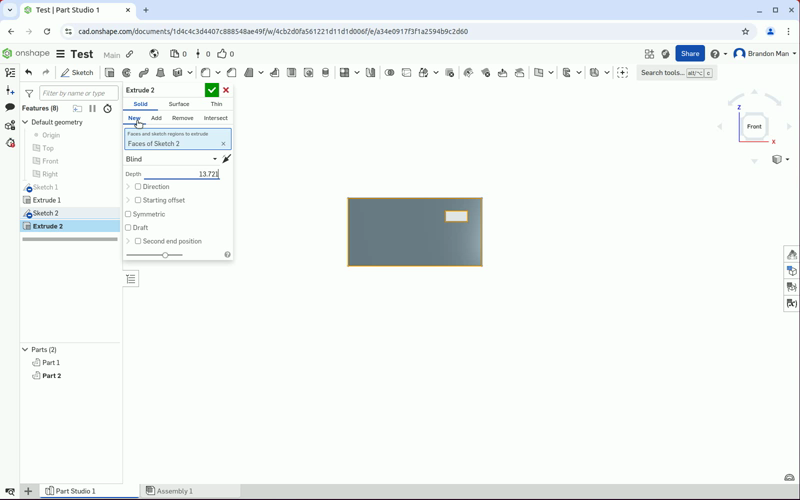
key(enter)
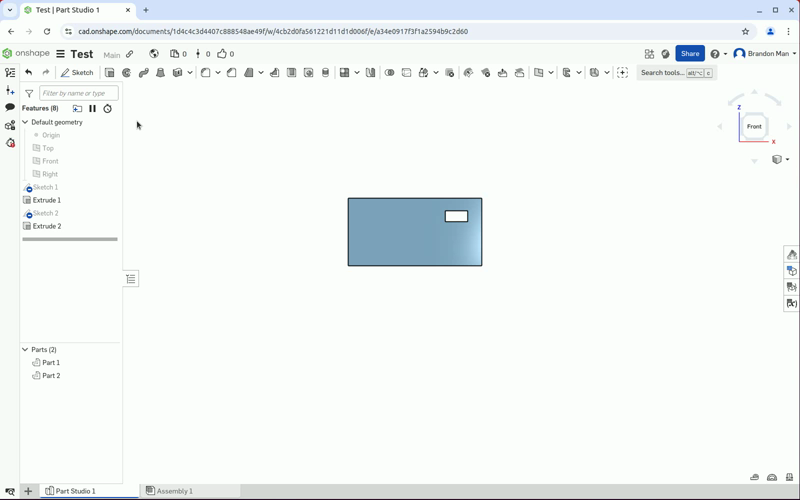
key(shift+h)
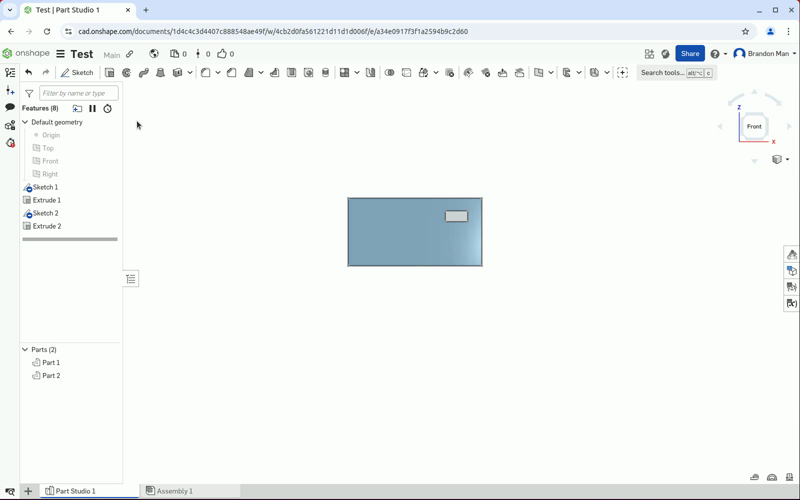
key(shift+h)
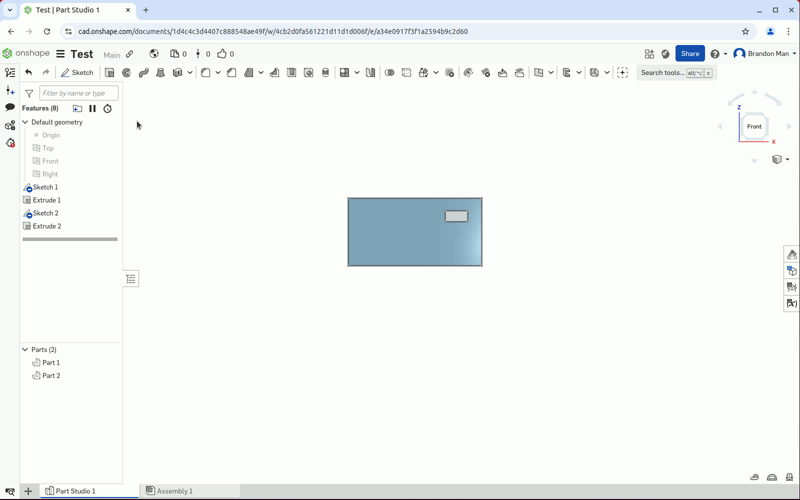
key(shift+7)
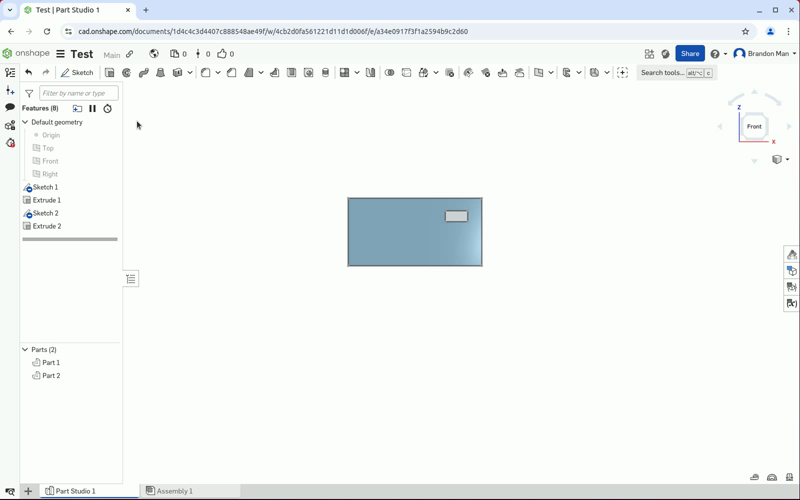
key(left, 2)
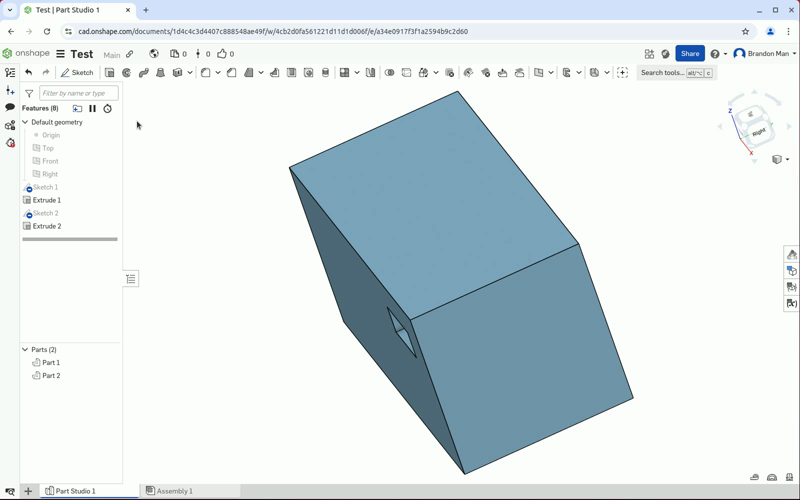
key(down, 2)
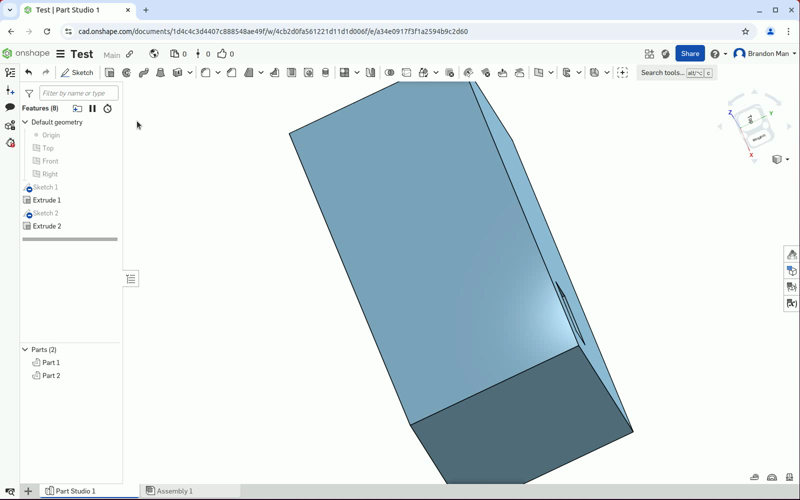
key(up, 2)
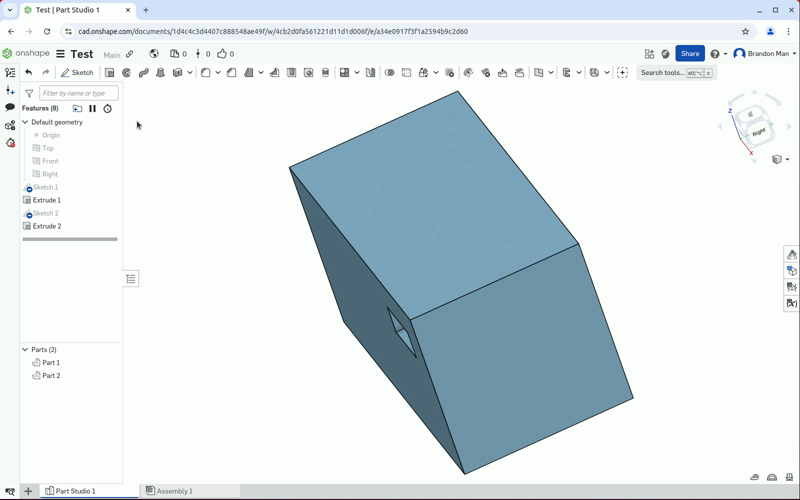
key(right, 2)
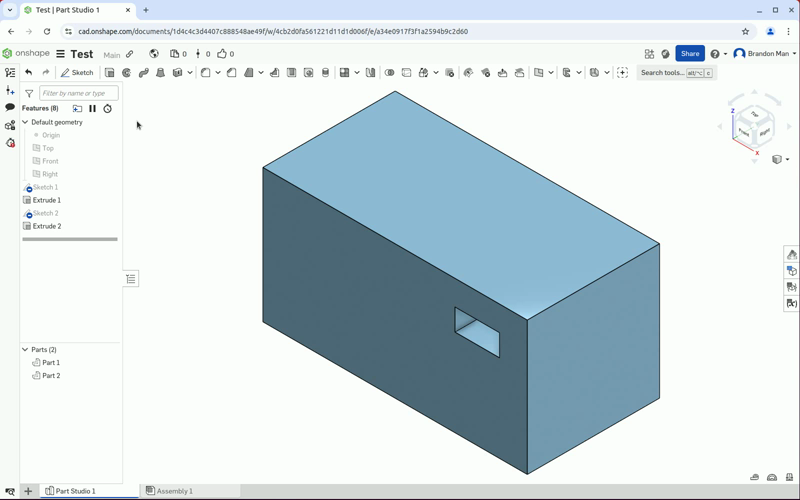
mouse_move(73, 189)
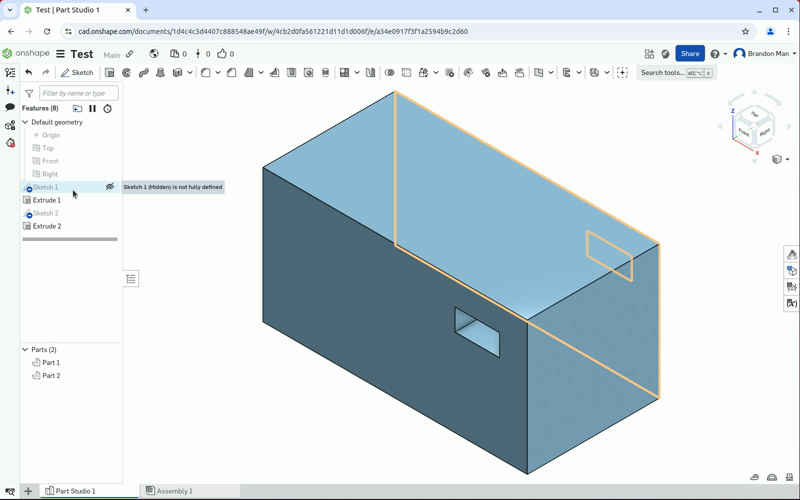
click(73, 189)